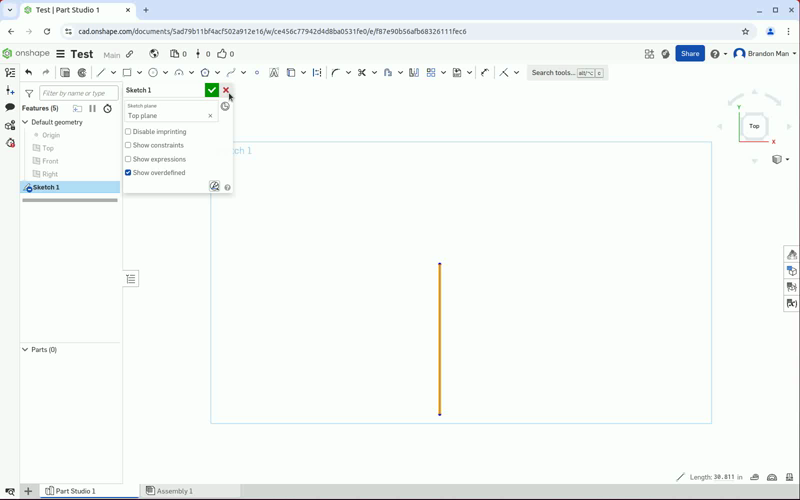
key(shift+h)
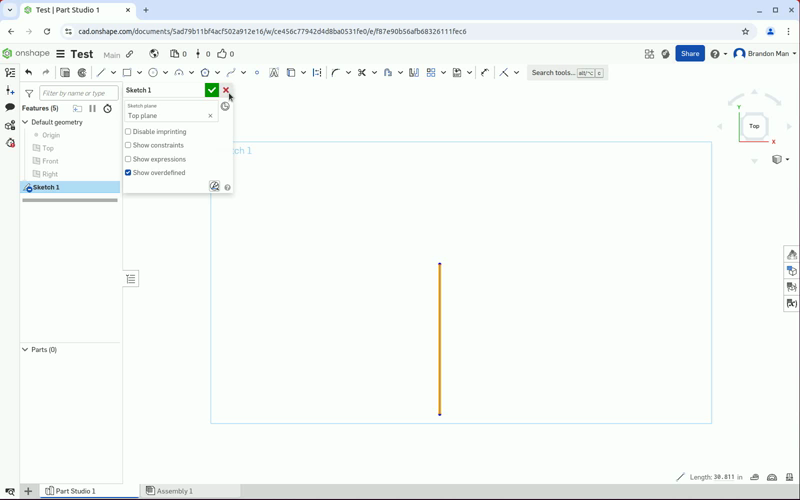
key(shift+s)
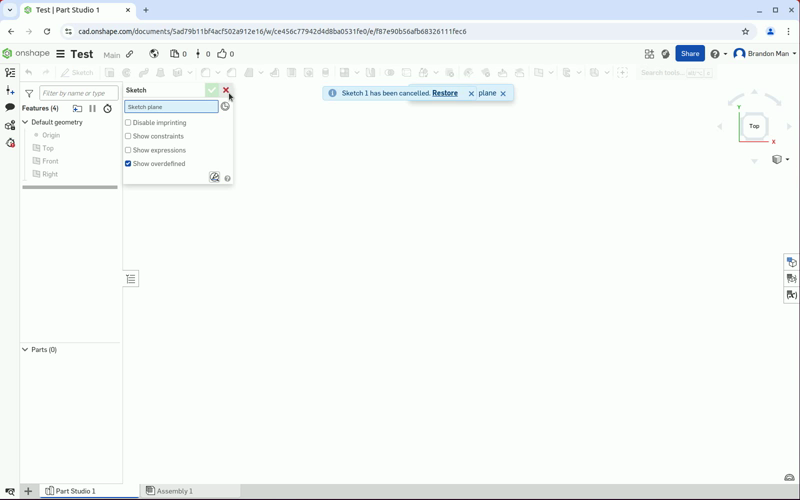
mouse_move(73, 150)
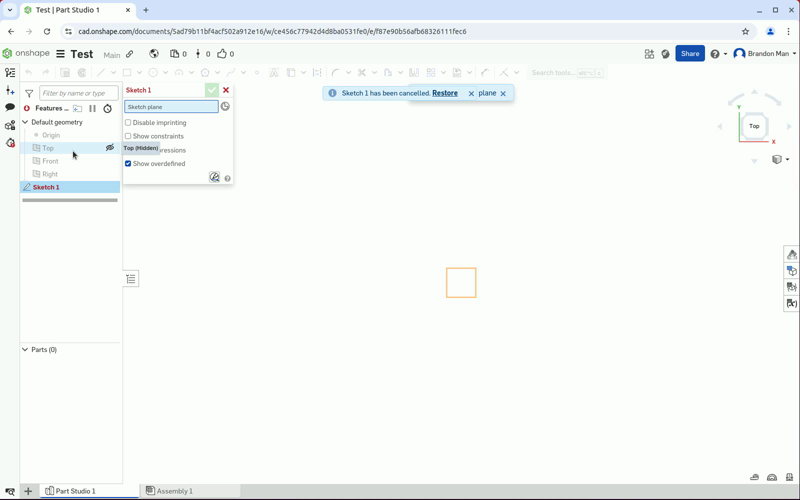
click(73, 150)
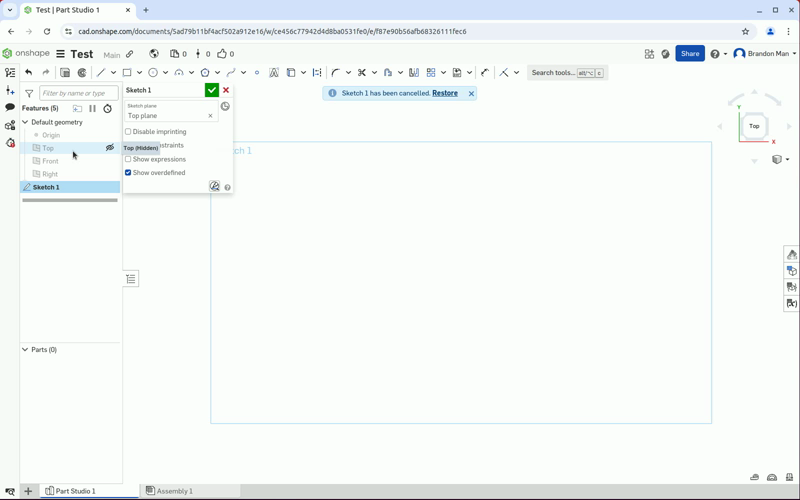
mouse_move(73, 352)
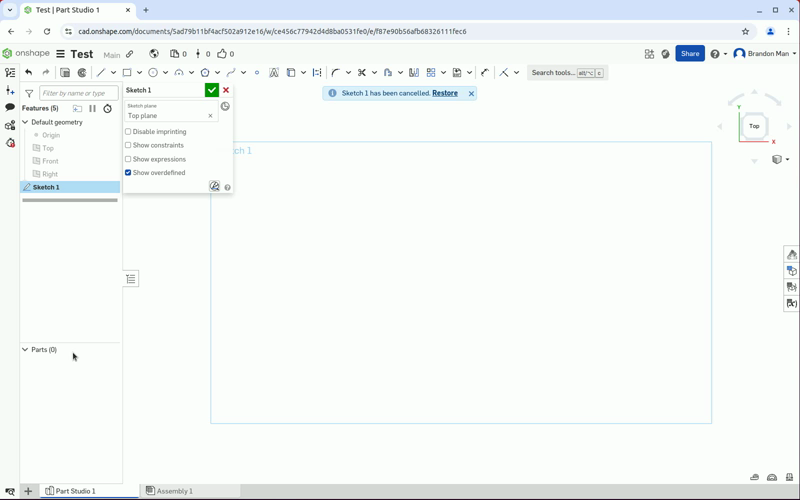
key(y)
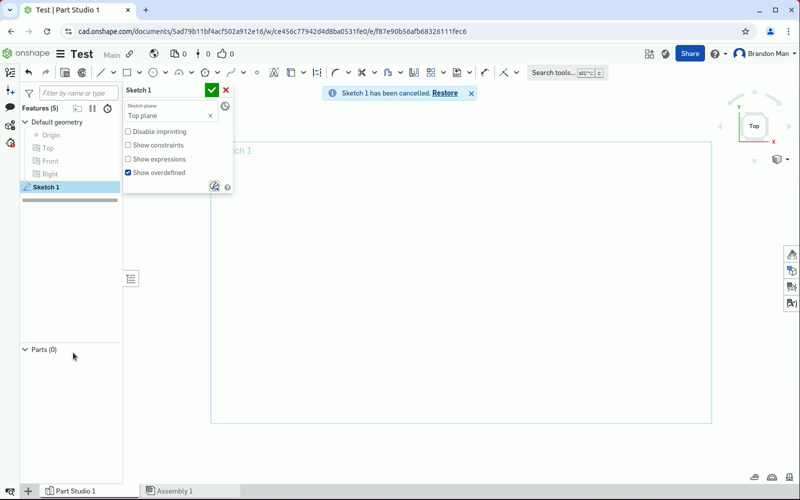
key(l)
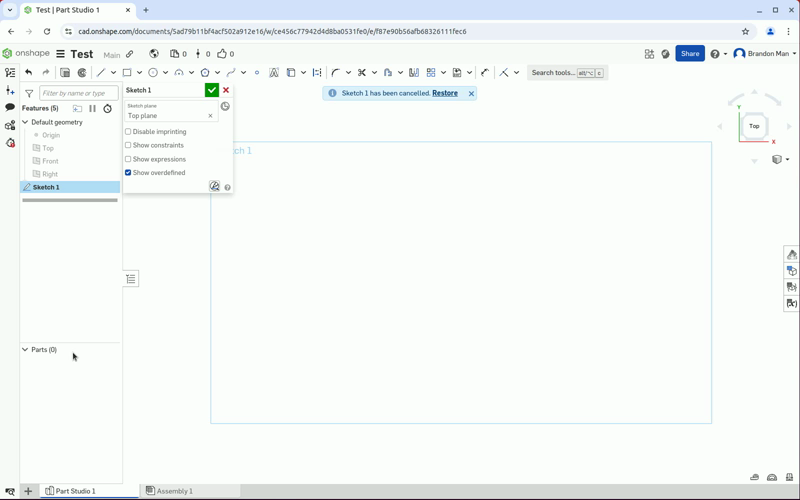
key_down(shift)
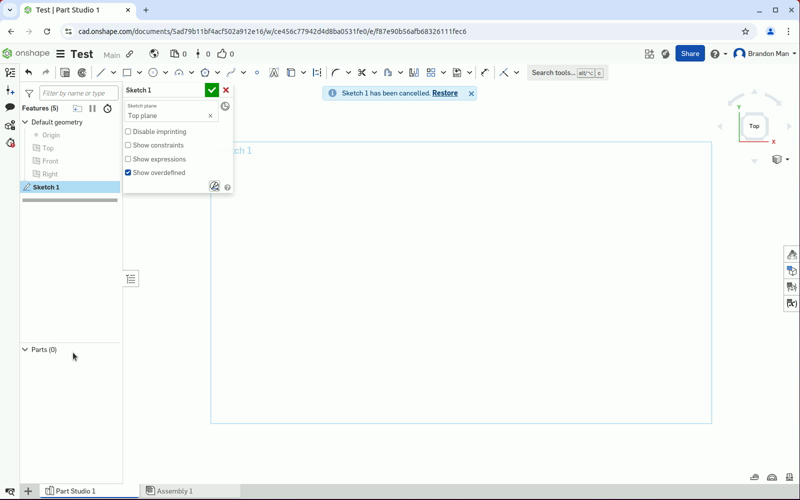
mouse_move(460, 282)
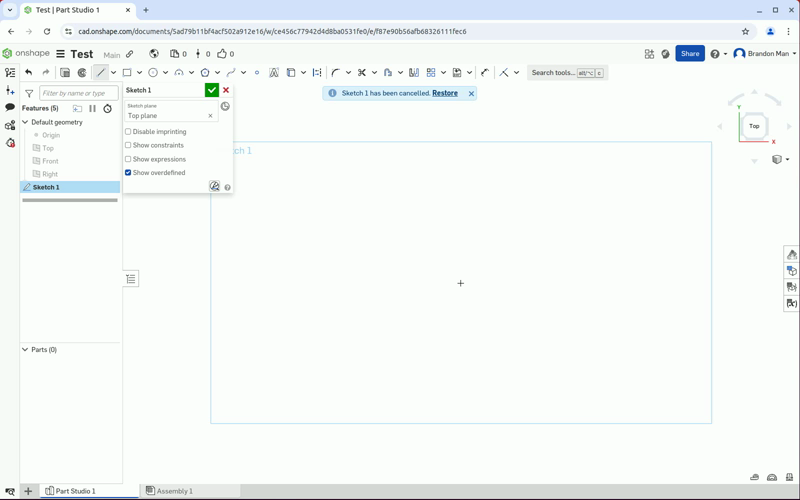
click(460, 282)
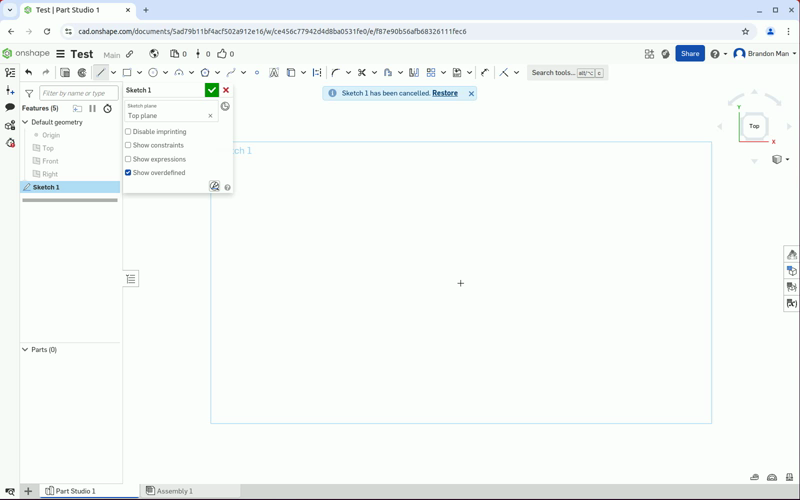
key_up(shift)
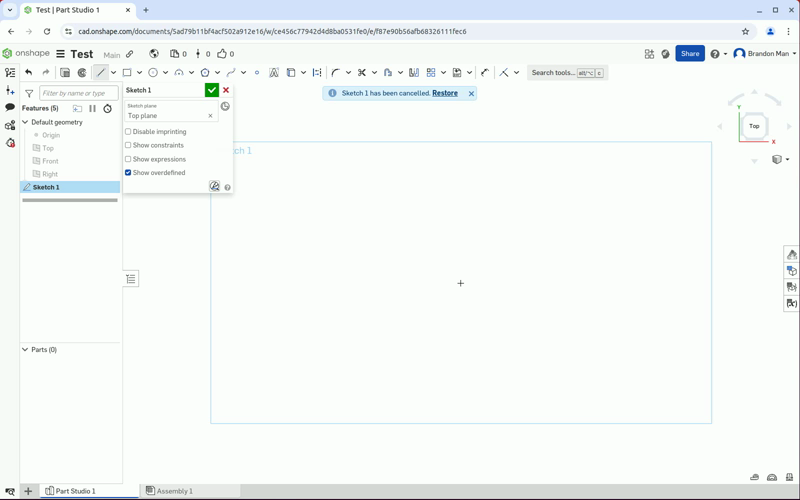
key_down(shift)
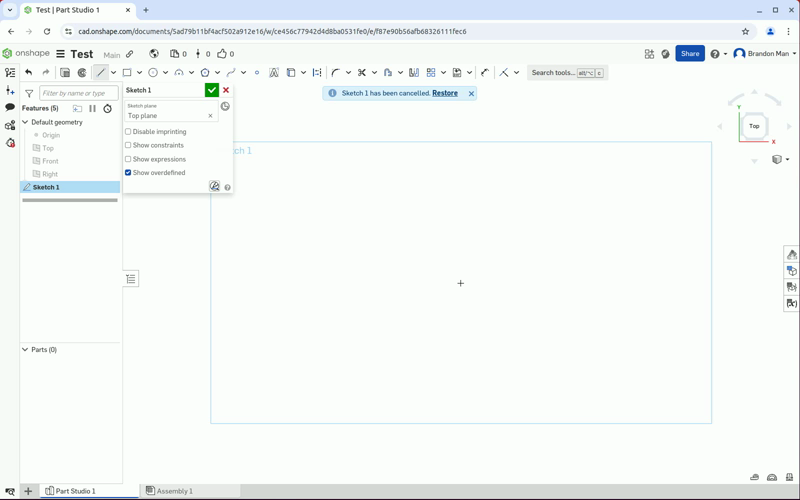
mouse_move(573, 282)
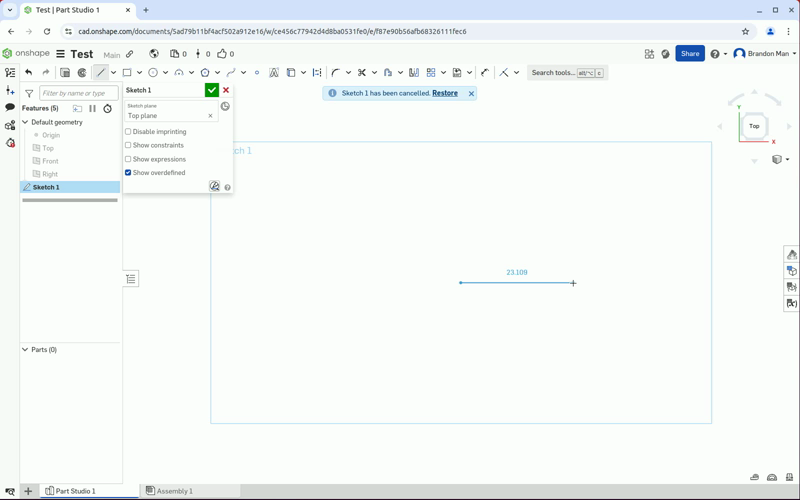
click(573, 282)
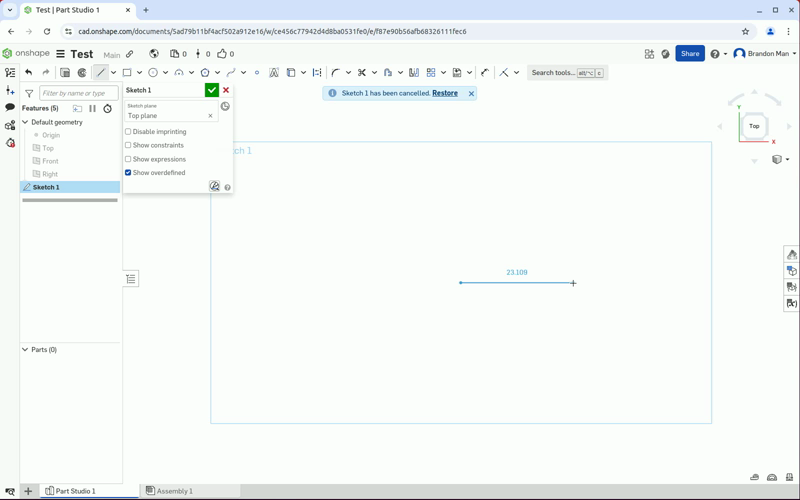
key_up(shift)
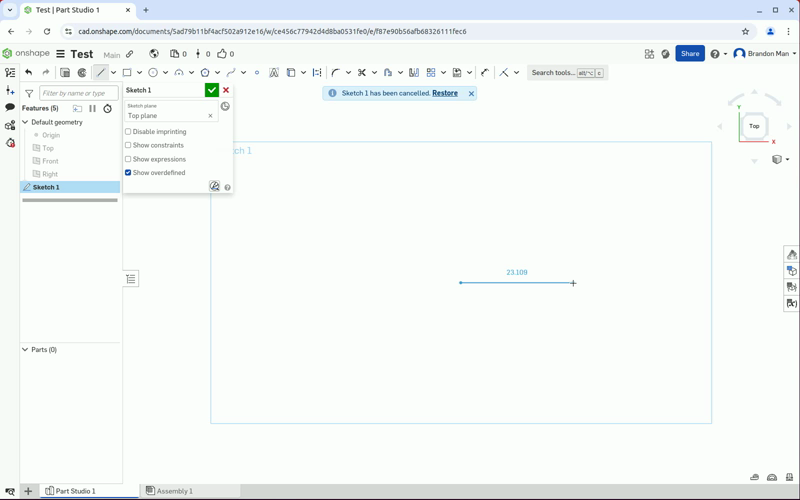
key_down(shift)
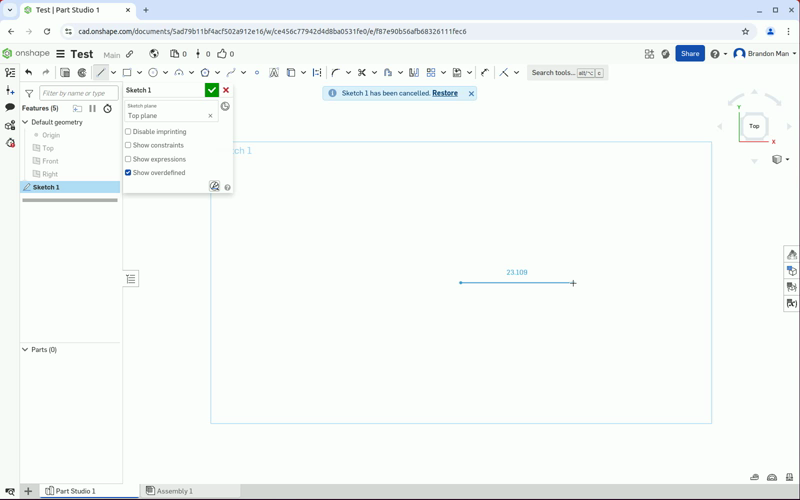
mouse_move(589, 282)
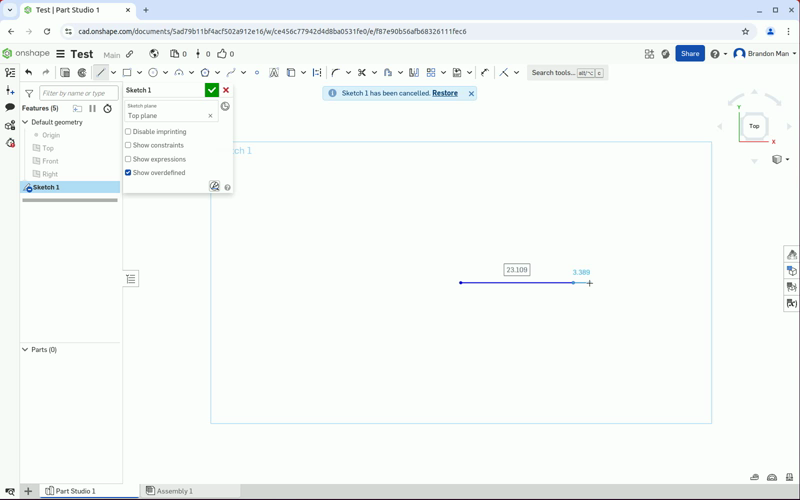
mouse_move(573, 223)
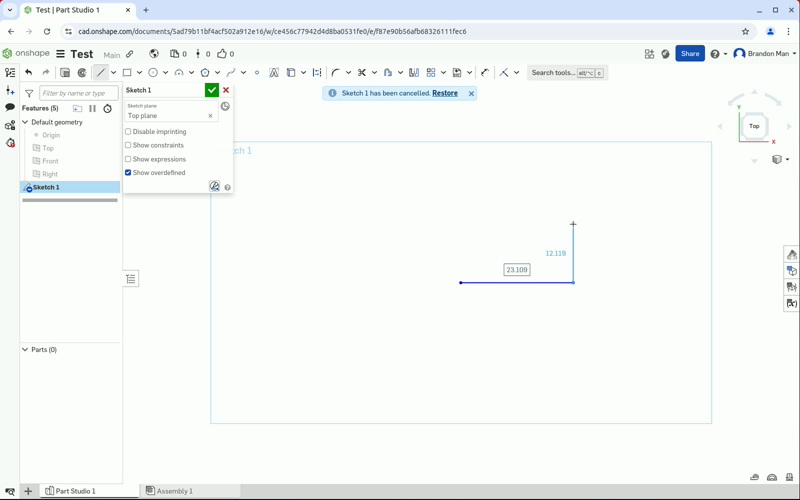
click(573, 223)
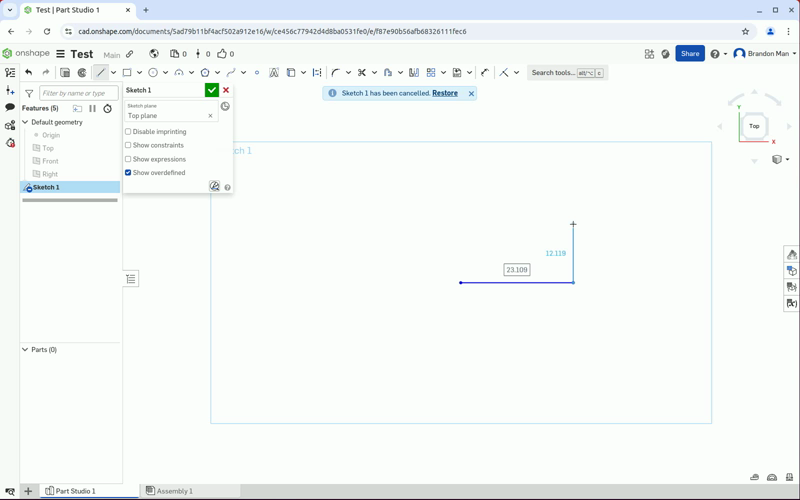
key_up(shift)
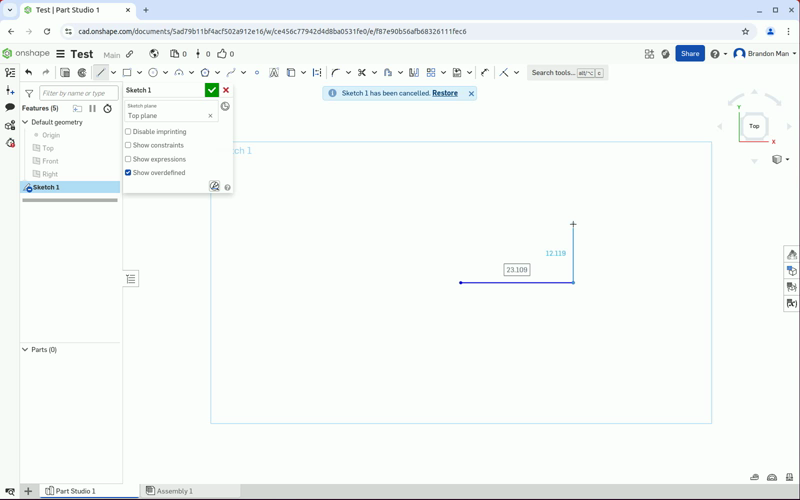
key_down(shift)
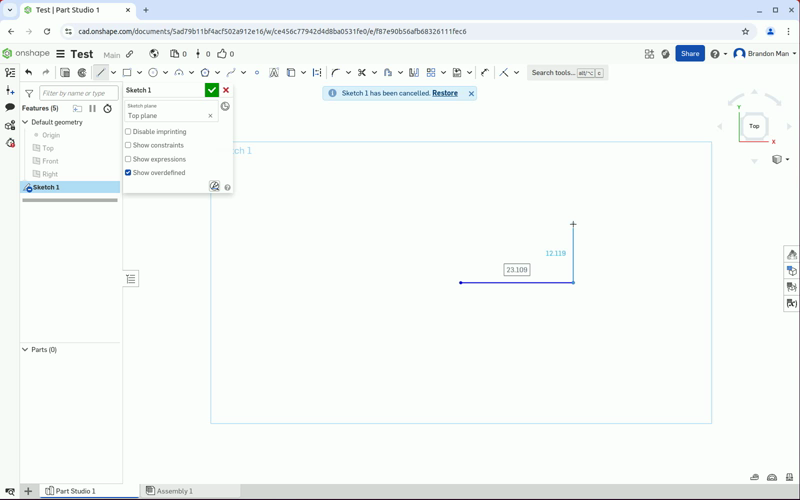
mouse_move(460, 223)
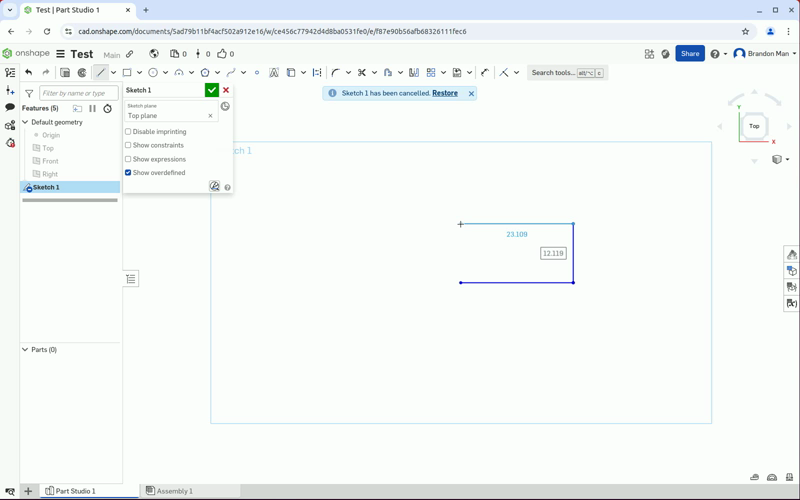
click(460, 223)
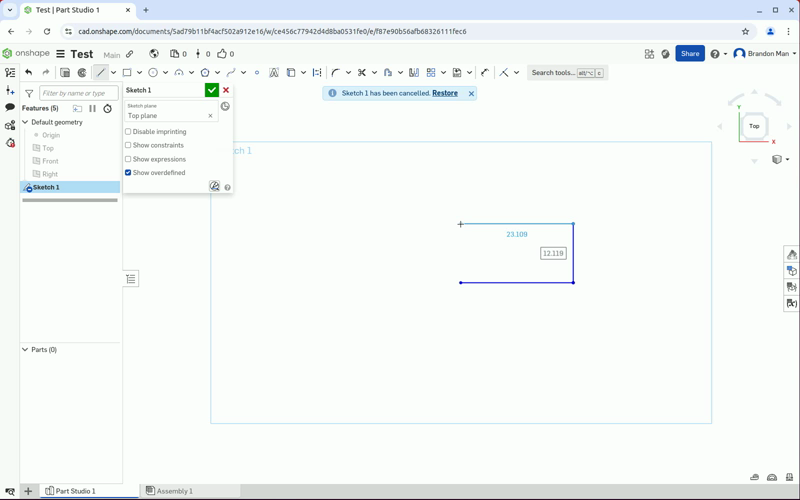
key_up(shift)
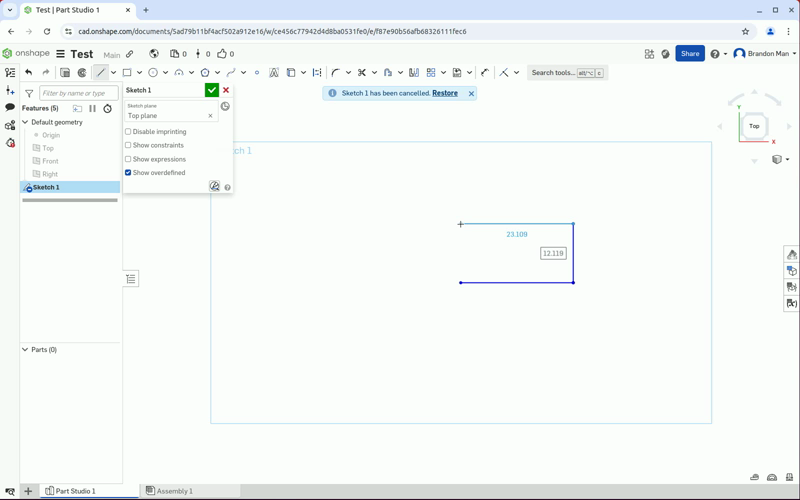
mouse_move(490, 223)
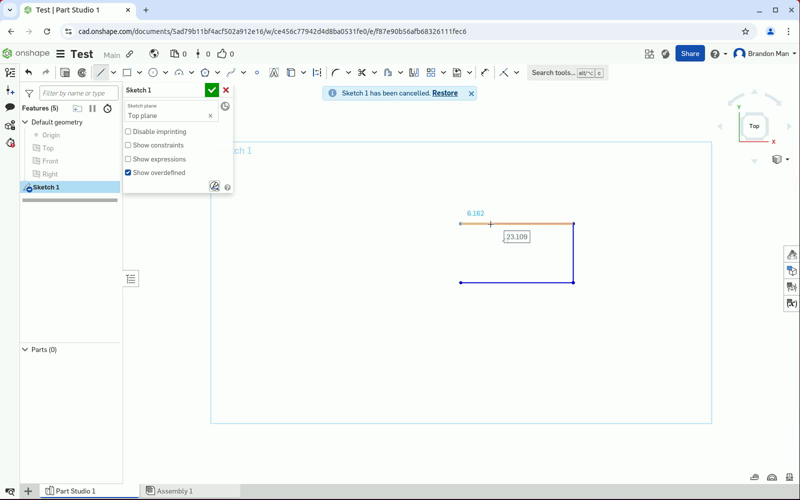
key_down(shift)
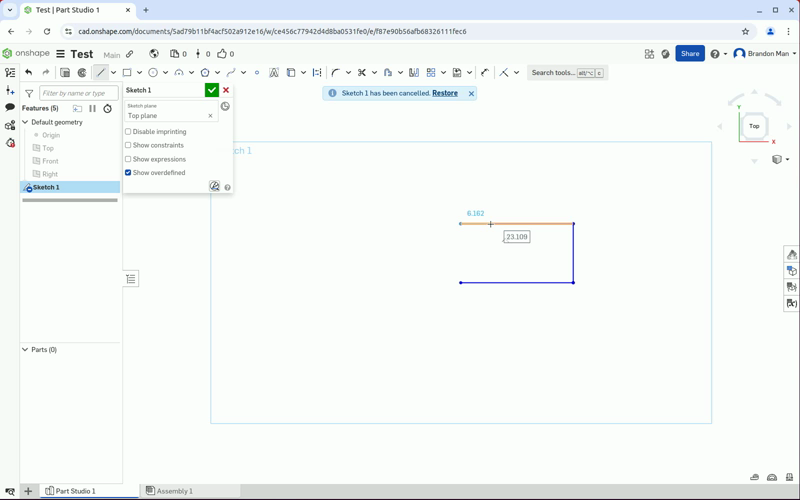
mouse_move(460, 282)
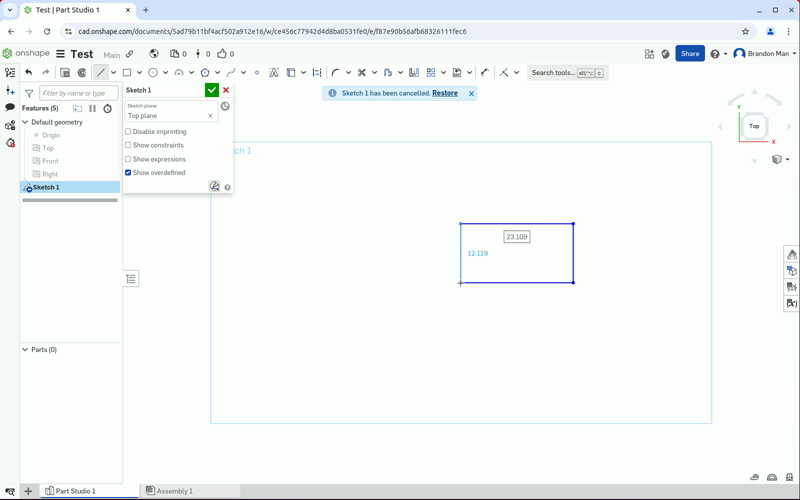
key_up(shift)
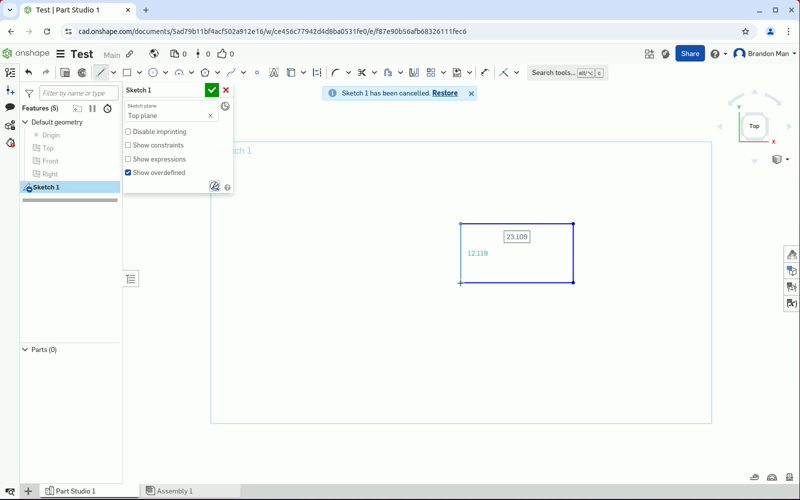
click(460, 282)
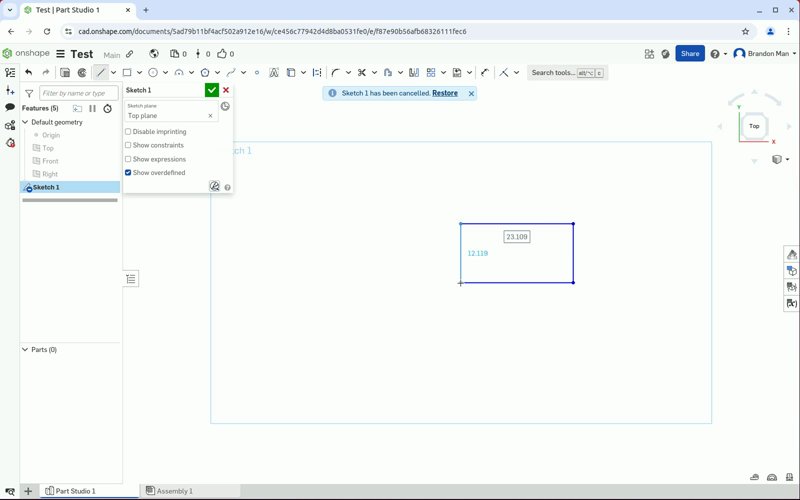
key(esc)
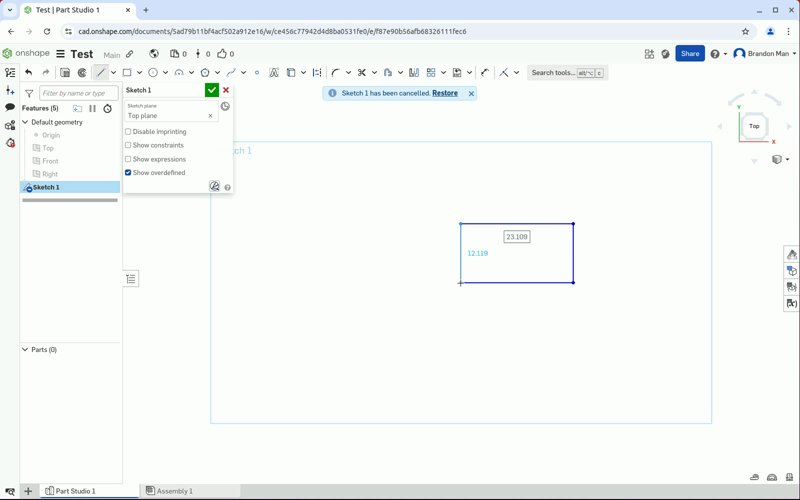
key(c)
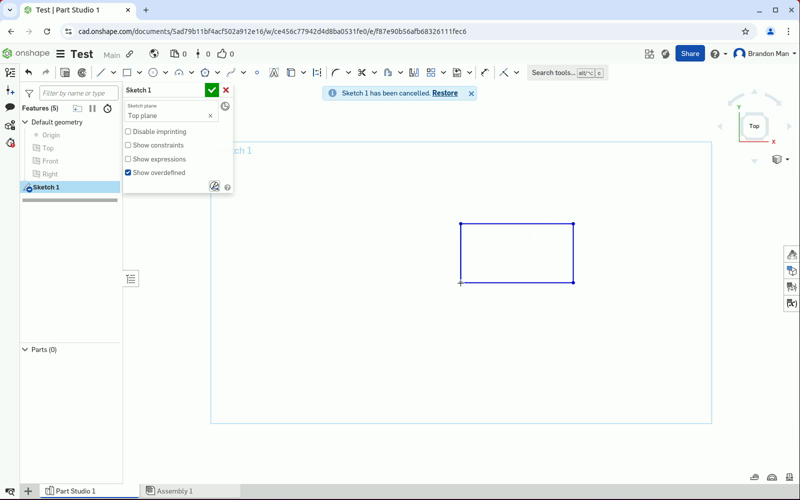
key_down(shift)
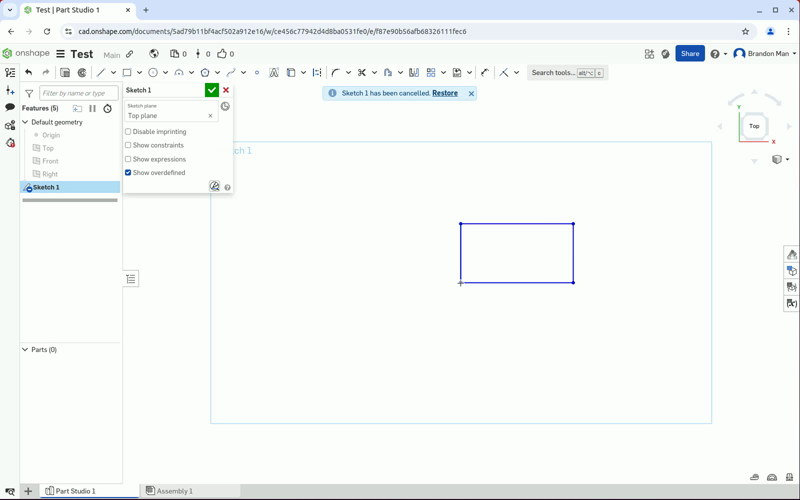
mouse_move(517, 253)
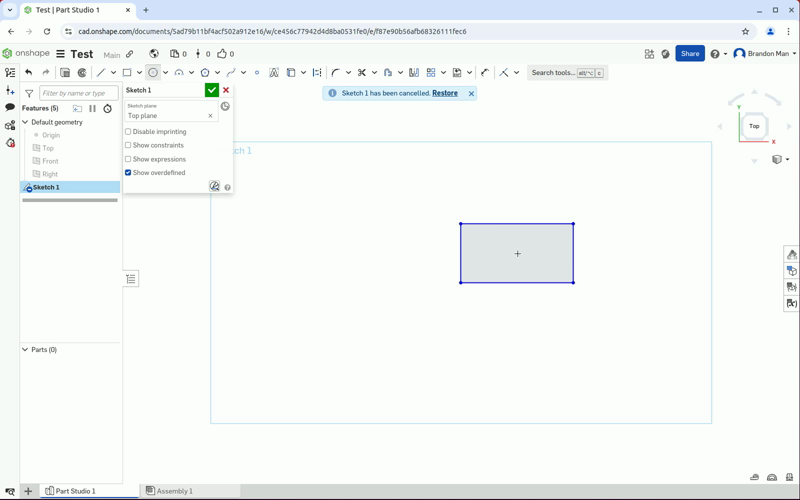
click(517, 253)
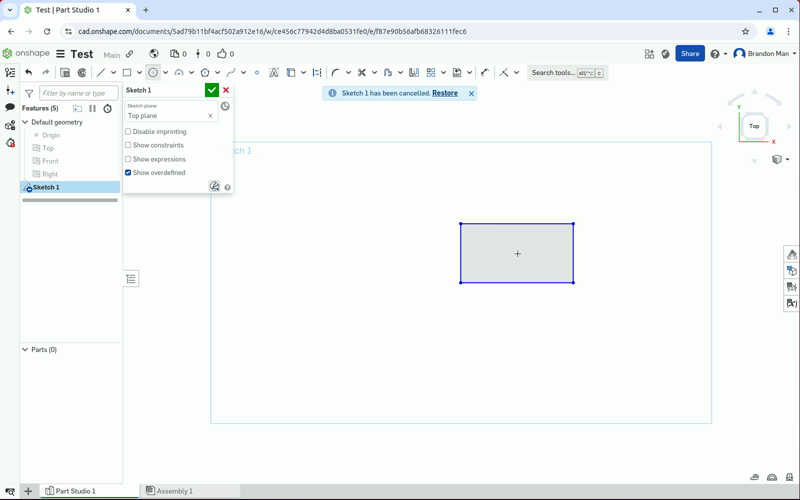
key_up(shift)
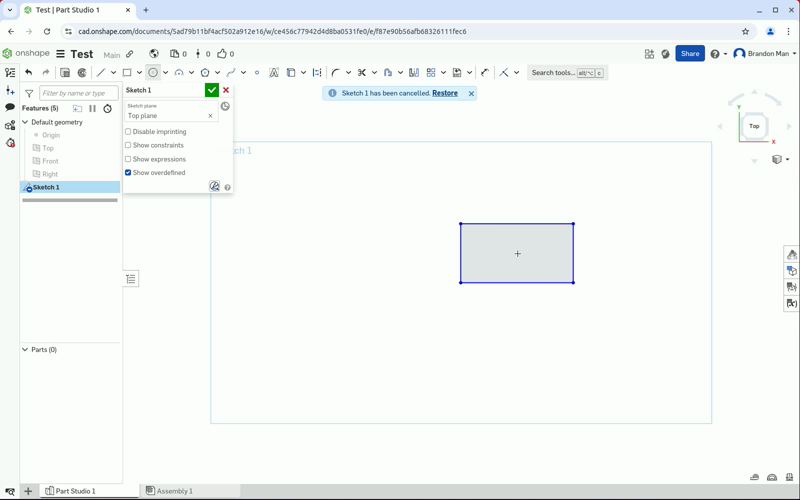
mouse_move(540, 253)
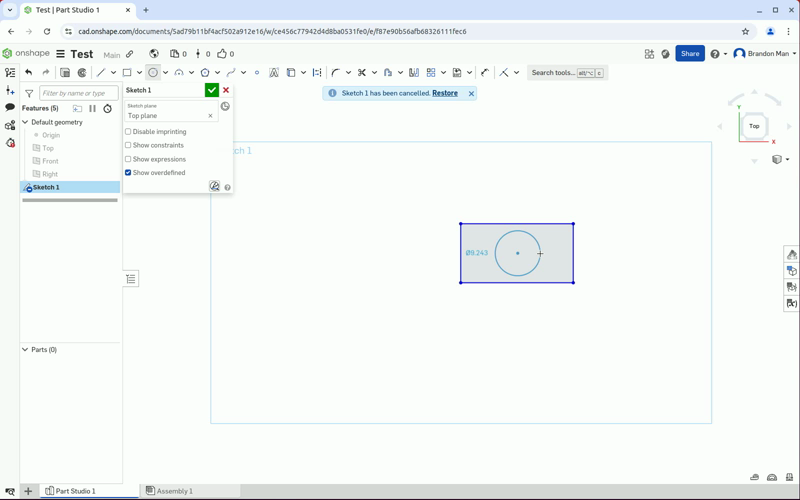
click(540, 253)
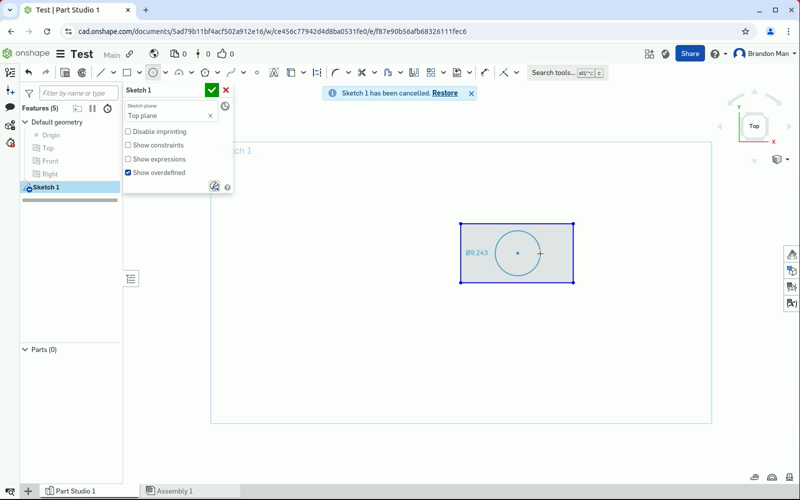
key(esc)
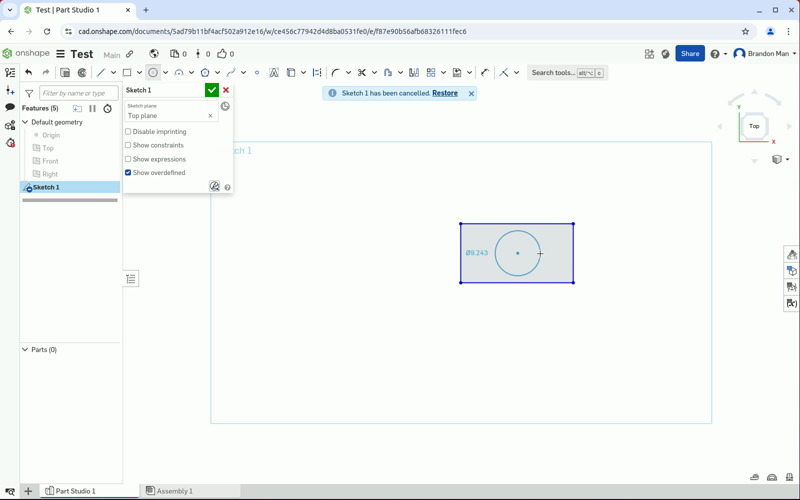
mouse_move(560, 228)
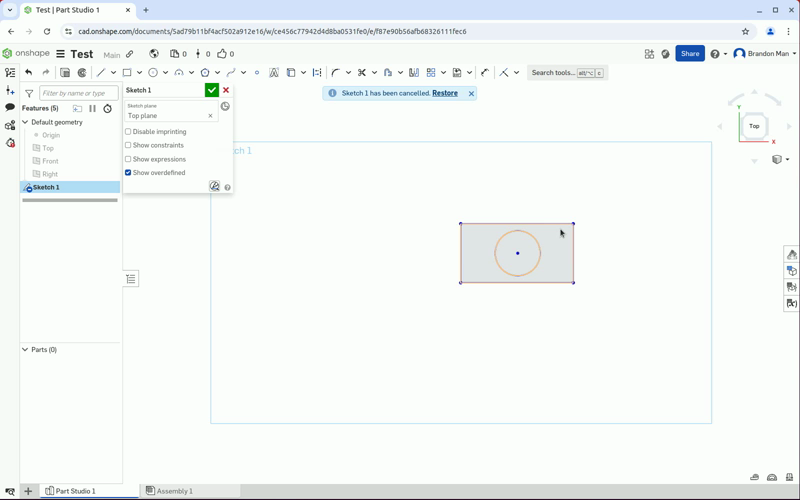
click(560, 228)
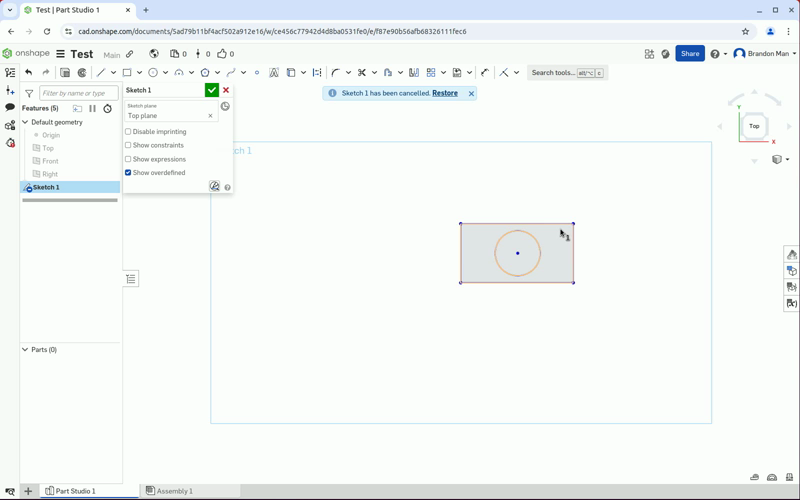
mouse_move(73, 352)
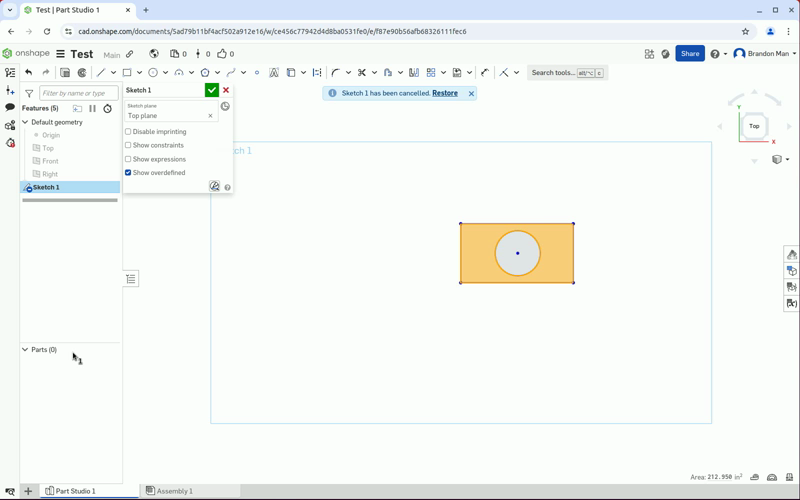
key(shift+y)
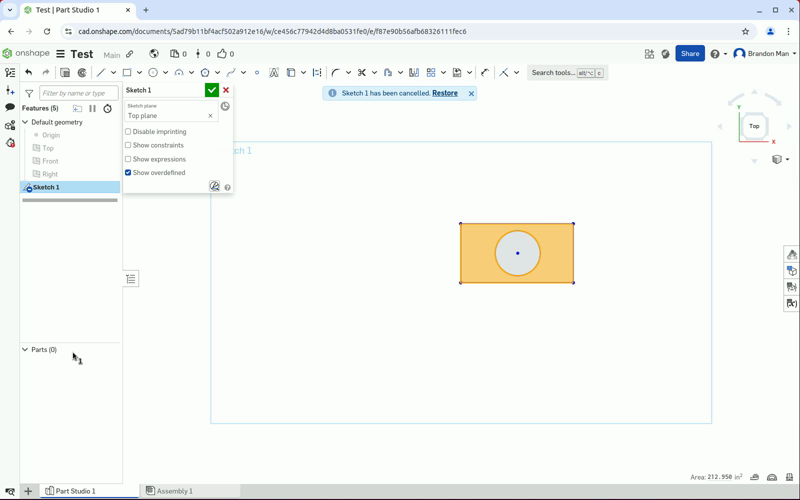
key(shift+e)
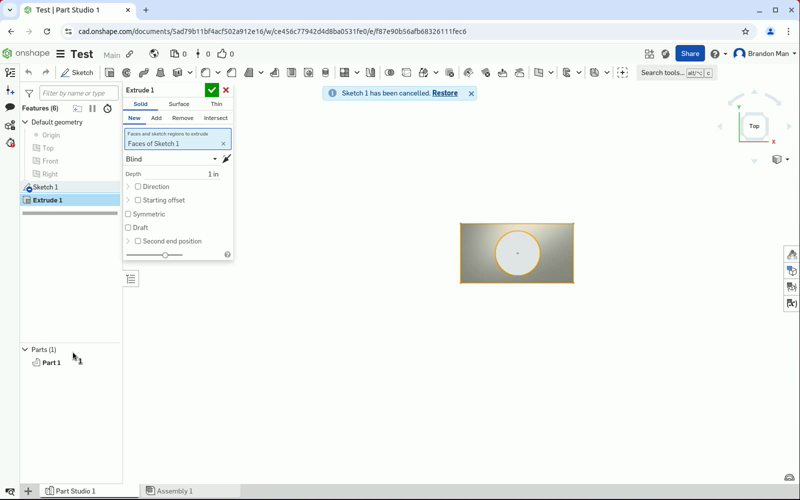
mouse_move(143, 106)
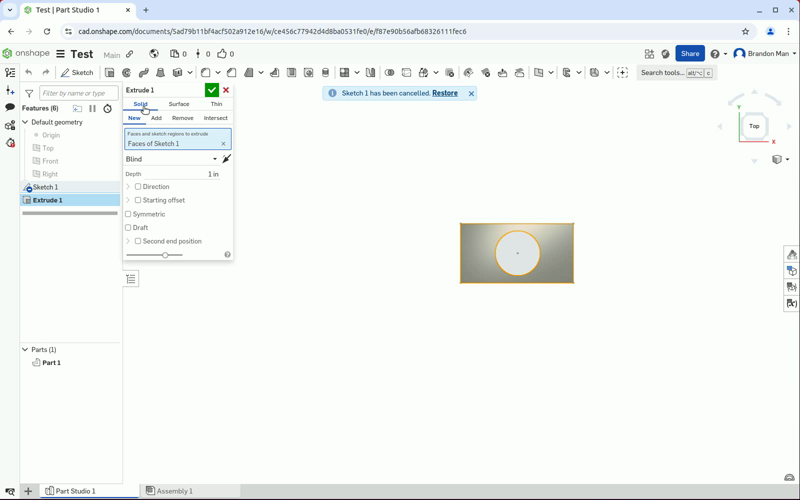
click(143, 106)
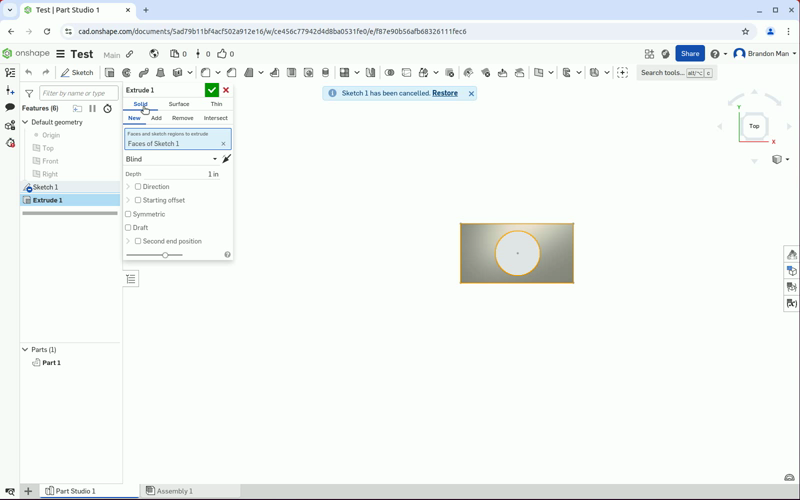
mouse_move(137, 120)
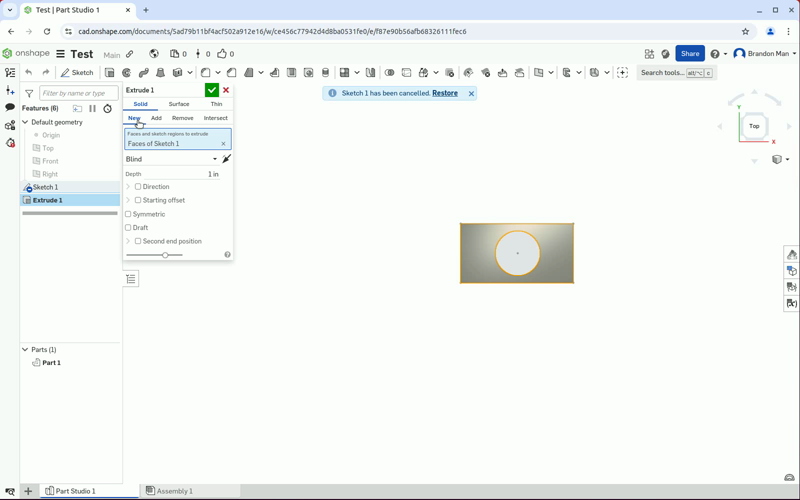
click(137, 120)
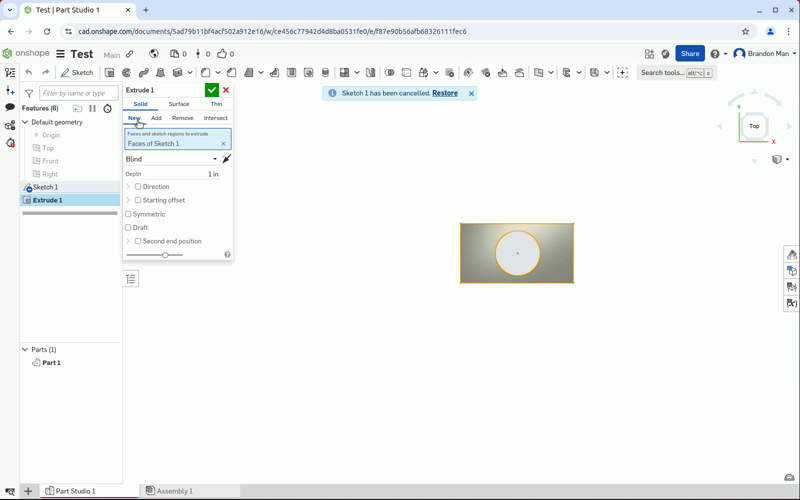
key(tab, 4)
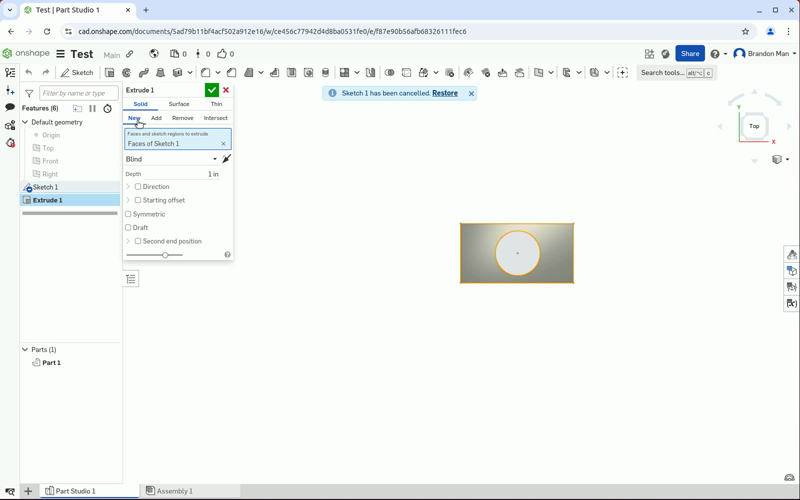
text(12.276)
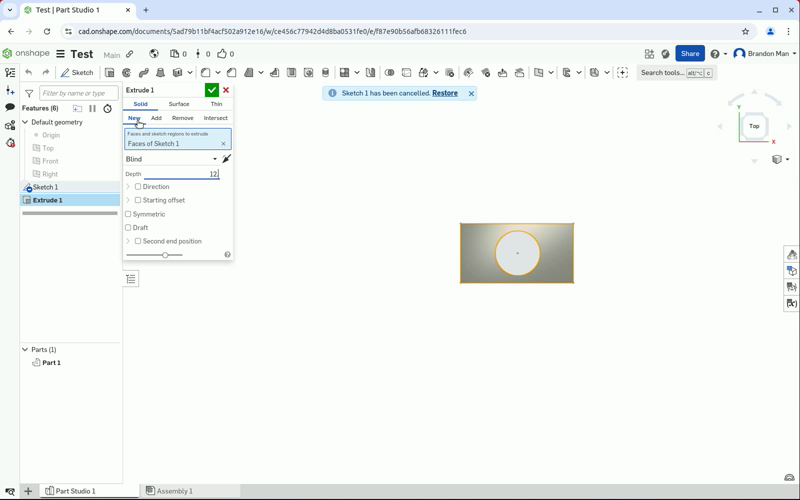
key(enter)
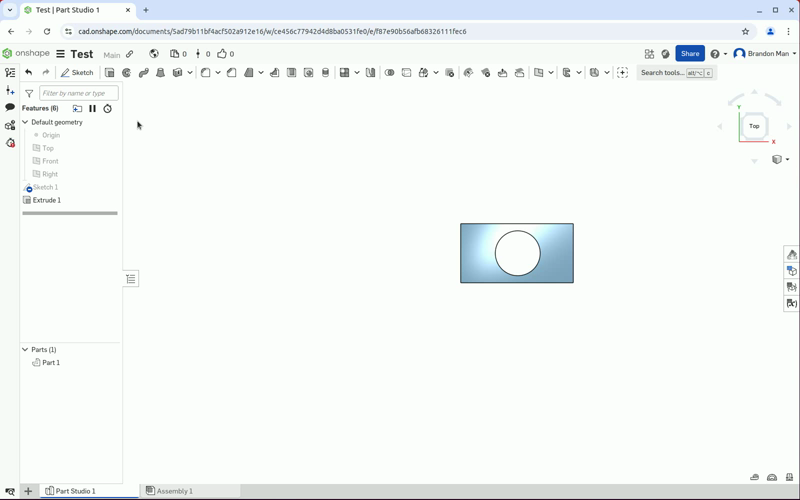
key(shift+h)
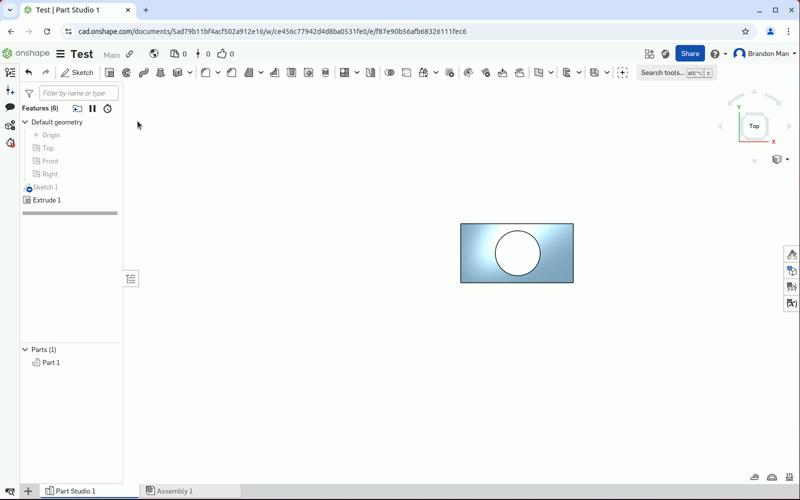
key(shift+h)
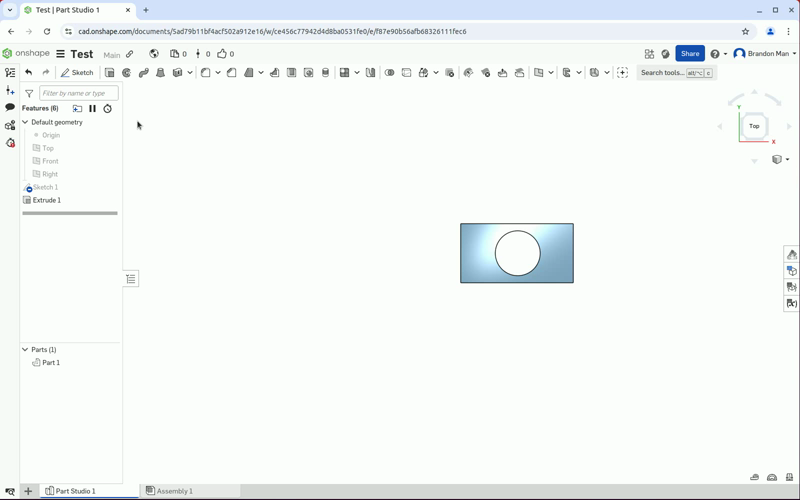
mouse_move(73, 189)
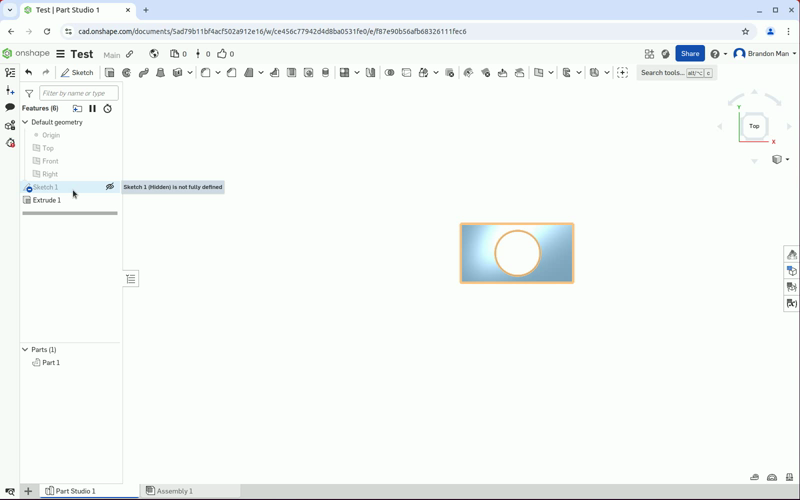
click(73, 189)
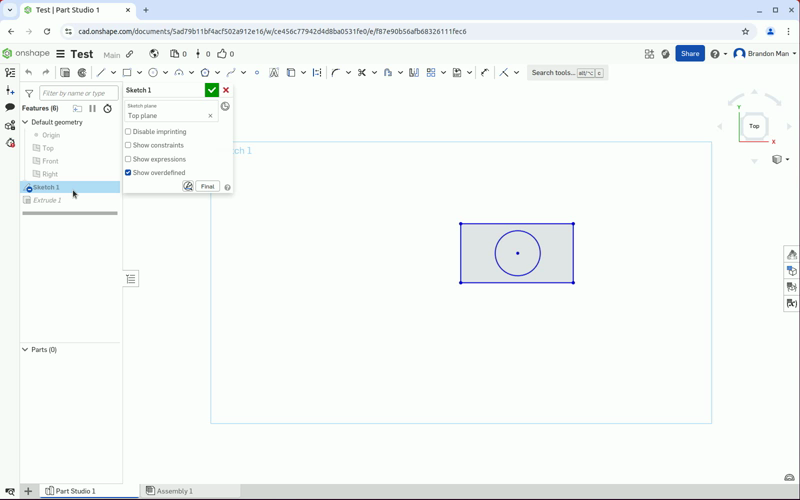
mouse_move(229, 92)
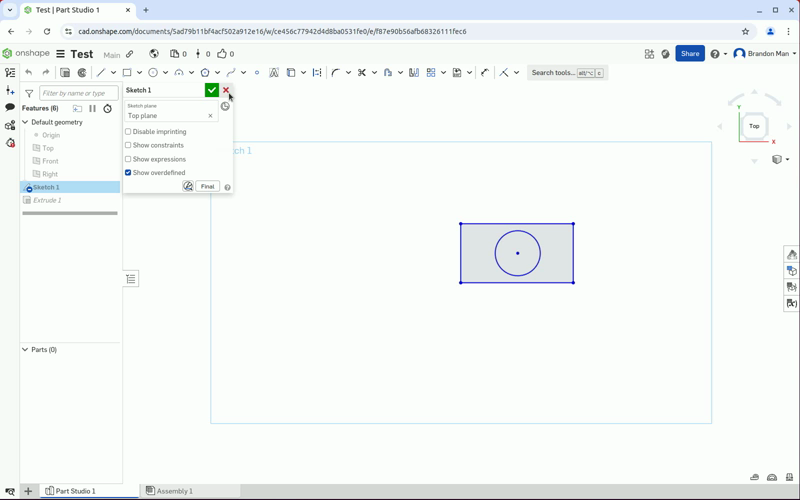
click(229, 92)
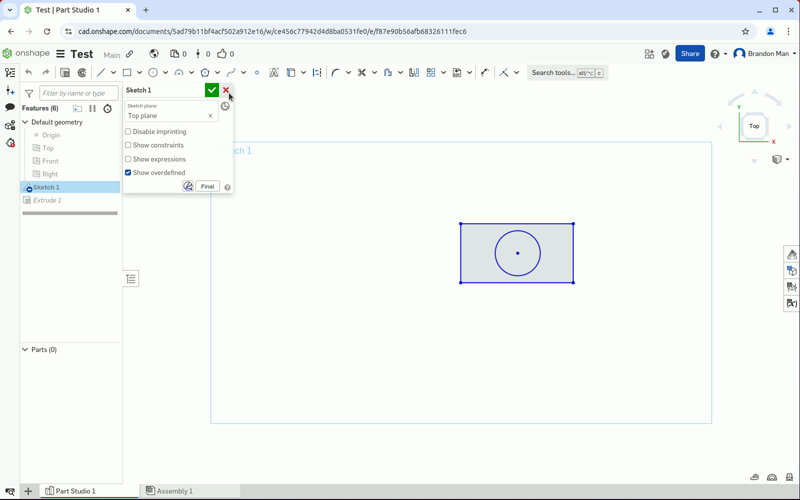
key(shift+s)
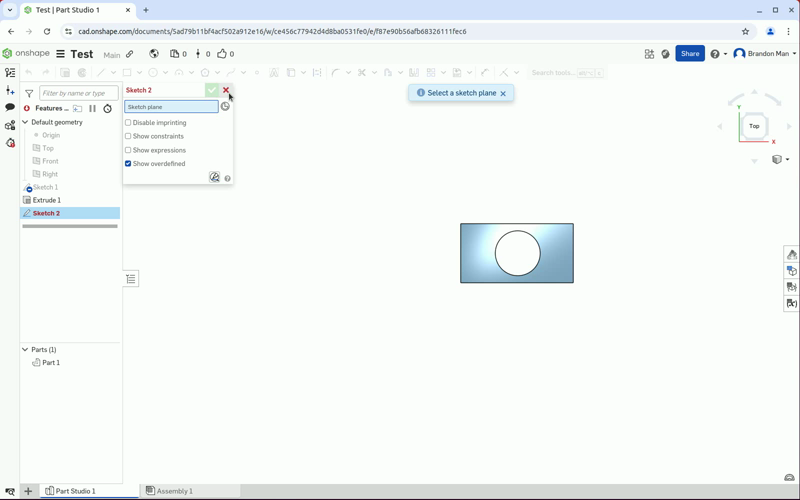
mouse_move(73, 150)
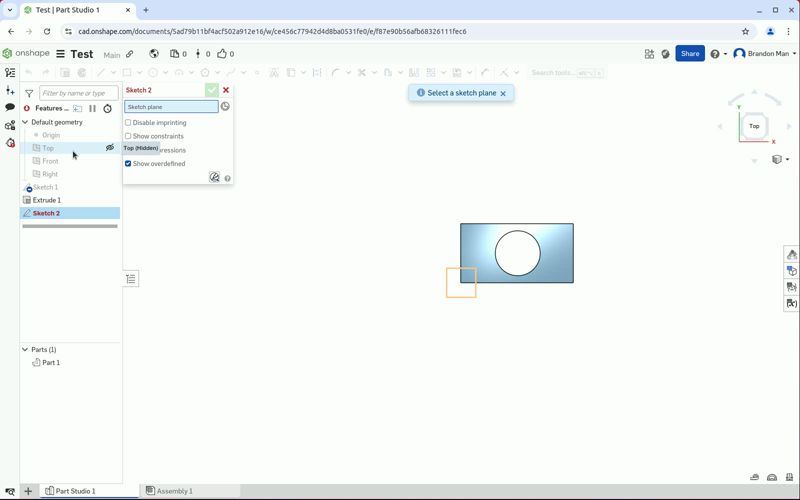
click(73, 150)
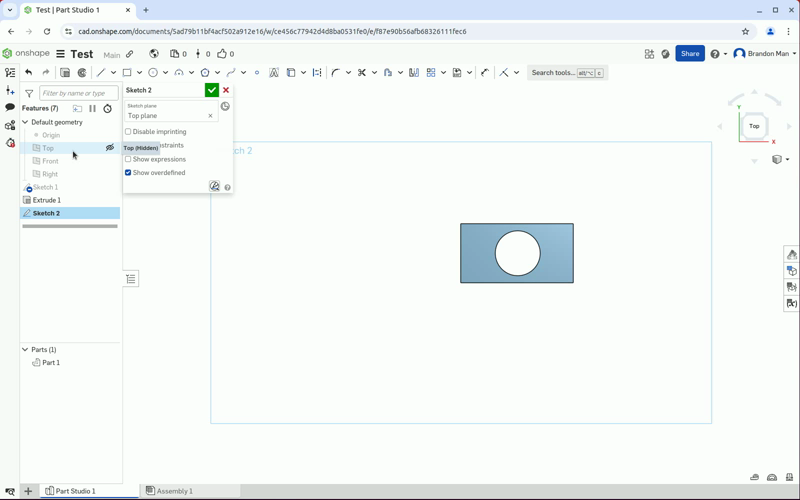
mouse_move(73, 352)
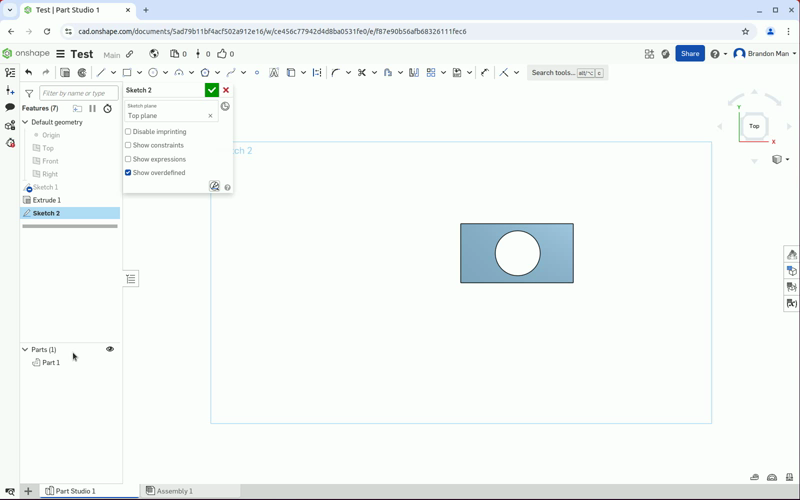
key(y)
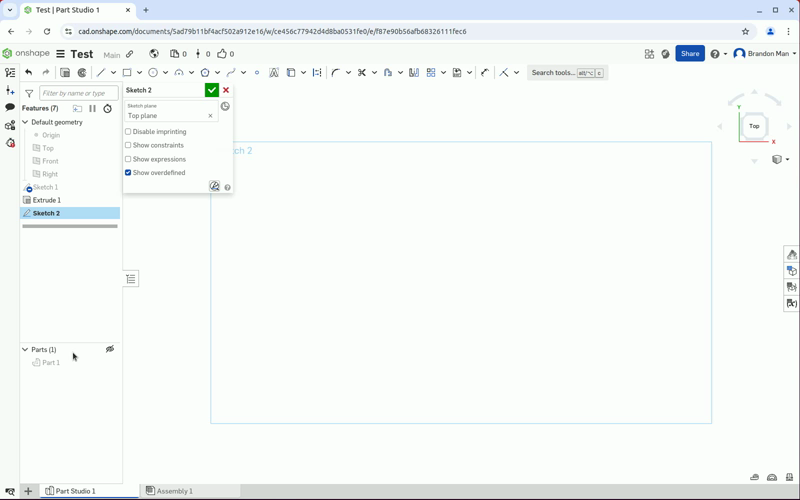
key(c)
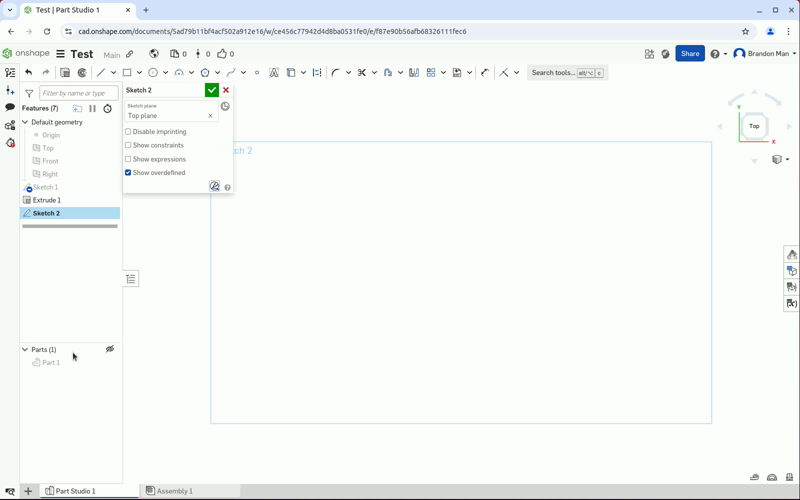
key_down(shift)
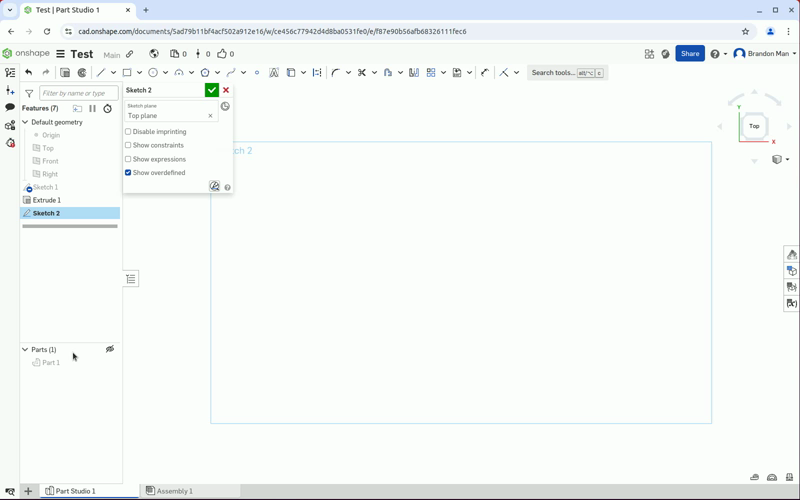
mouse_move(517, 253)
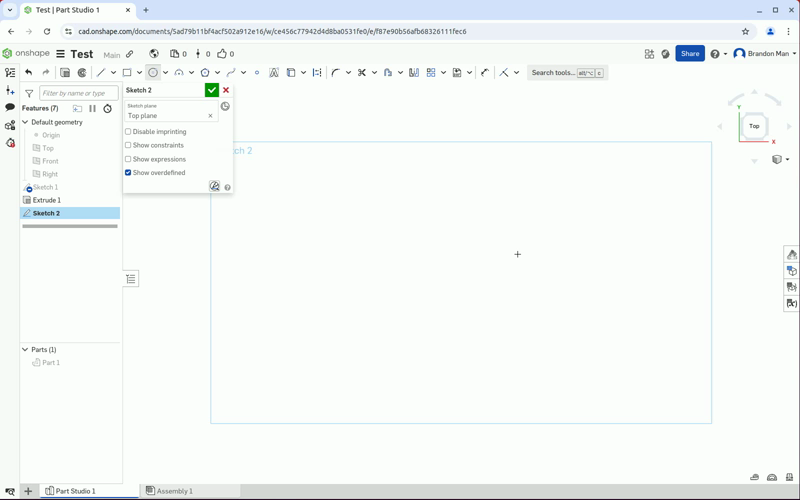
click(517, 253)
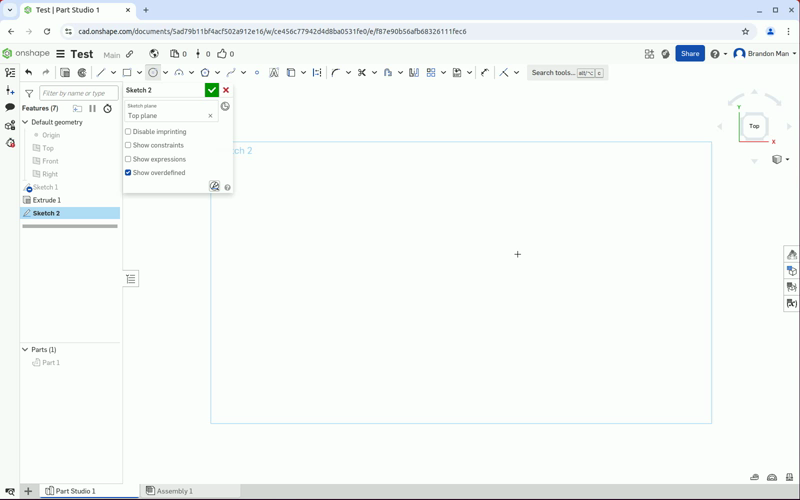
key_up(shift)
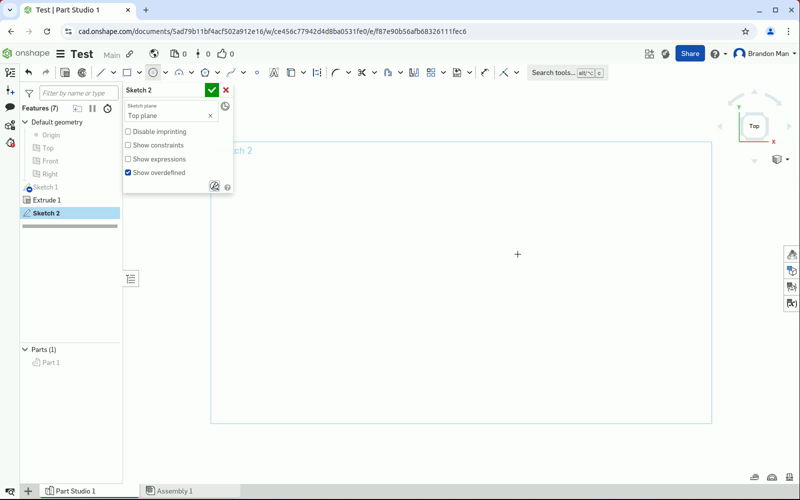
mouse_move(540, 253)
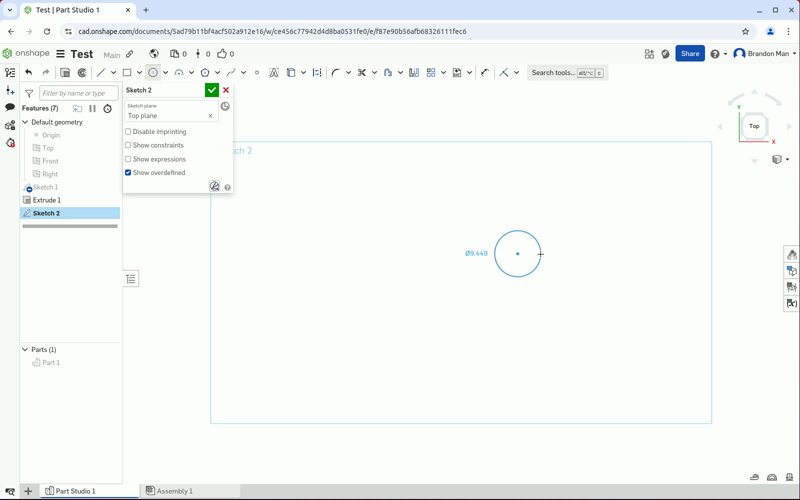
click(540, 253)
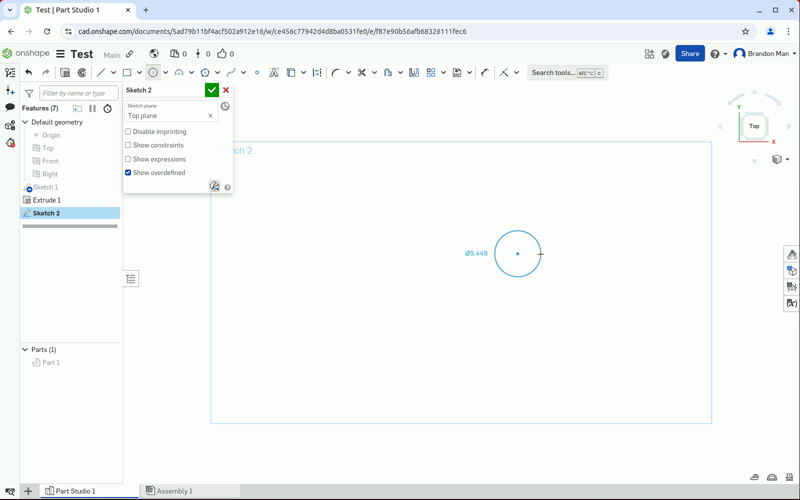
key(esc)
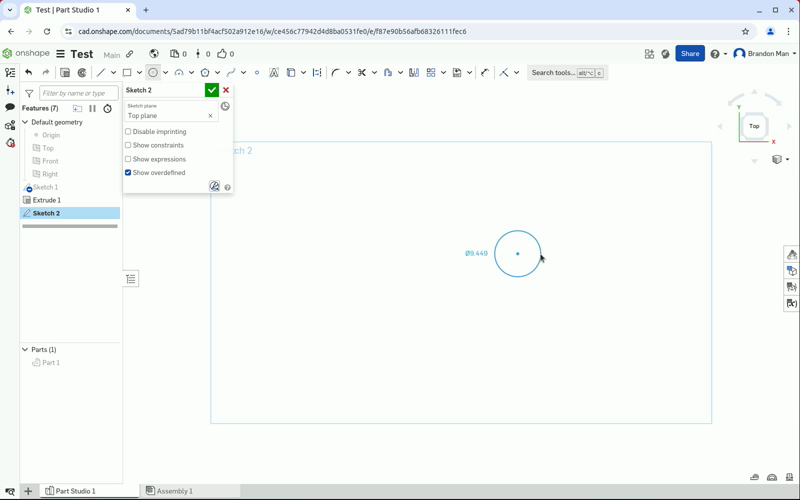
key(c)
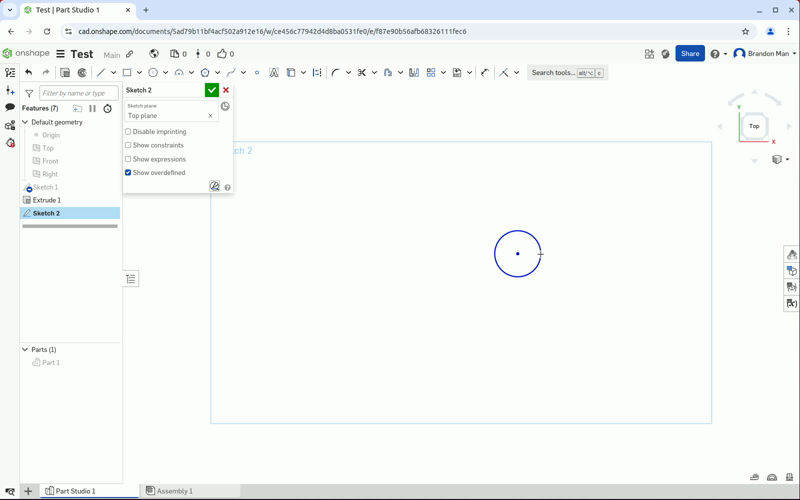
key_down(shift)
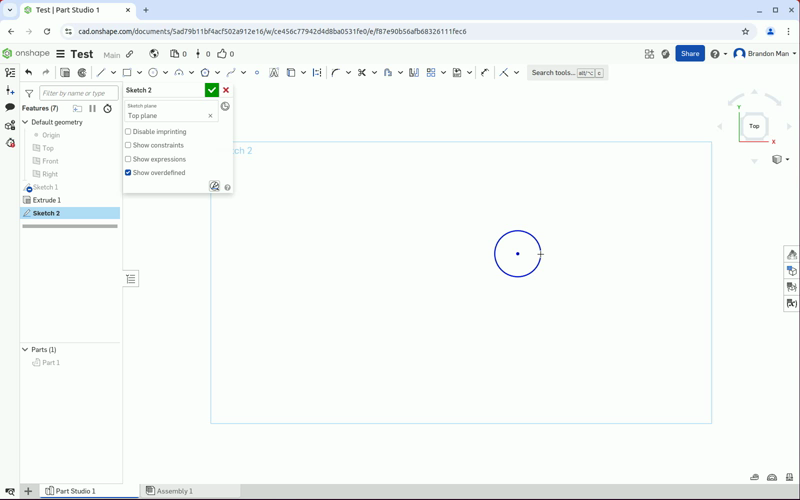
mouse_move(517, 253)
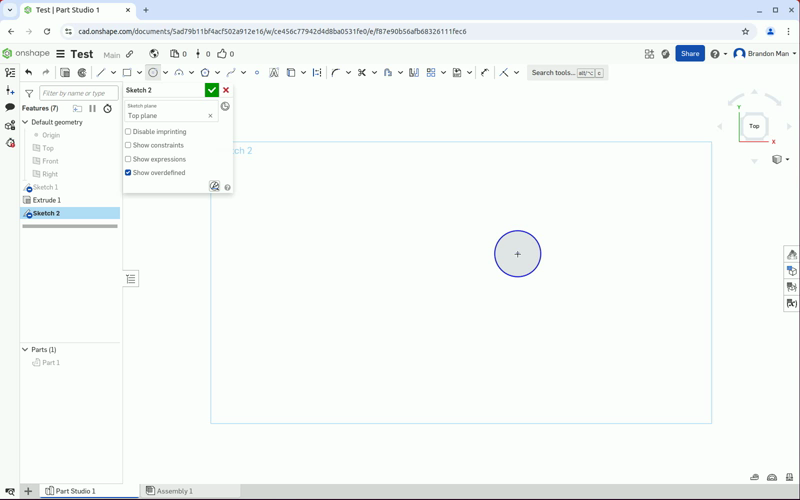
click(517, 253)
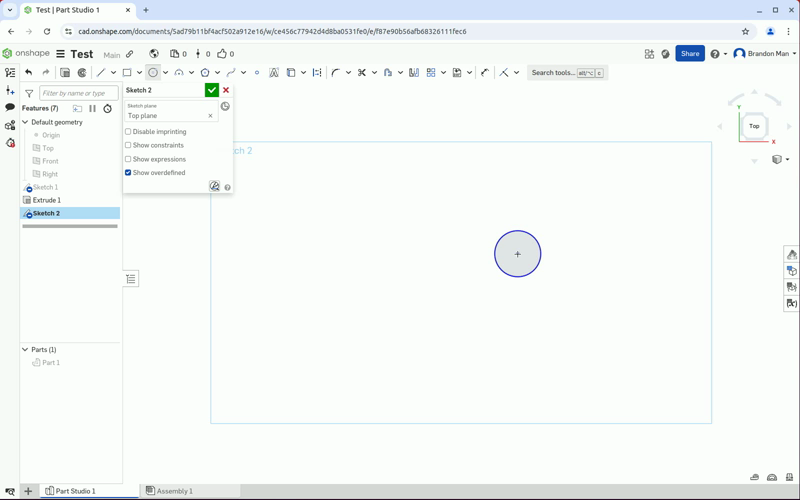
key_up(shift)
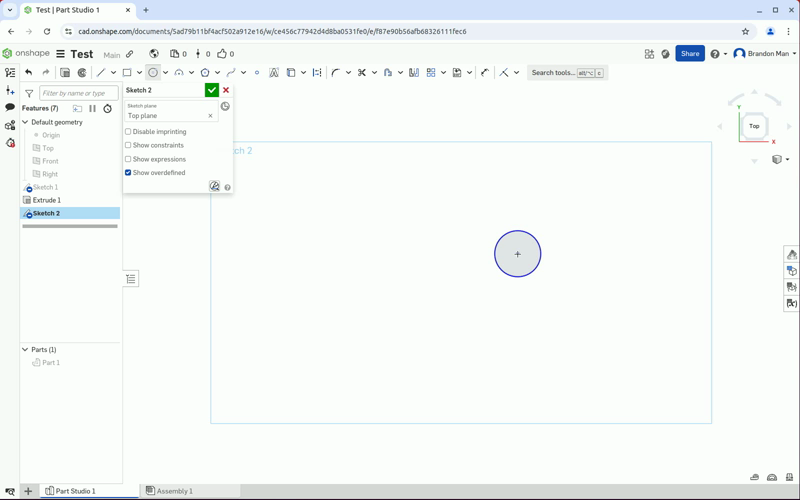
mouse_move(523, 253)
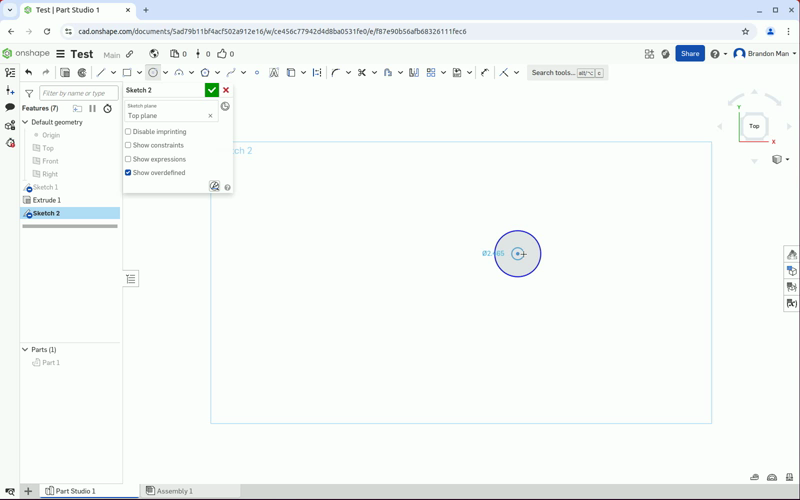
click(523, 253)
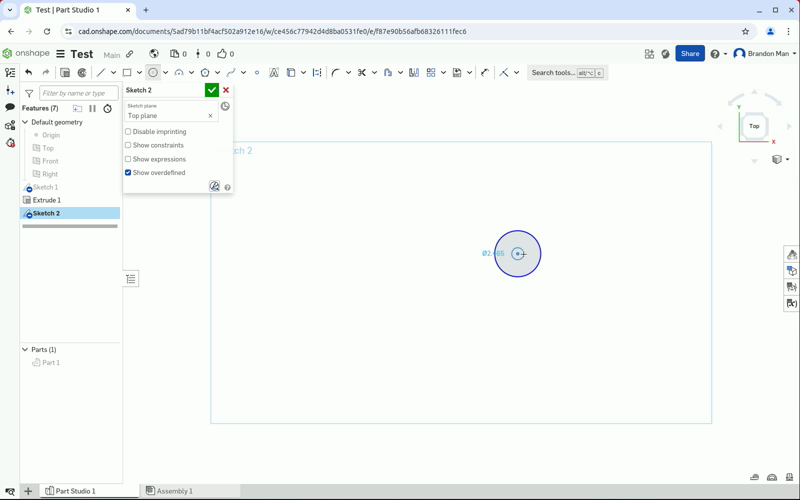
key(esc)
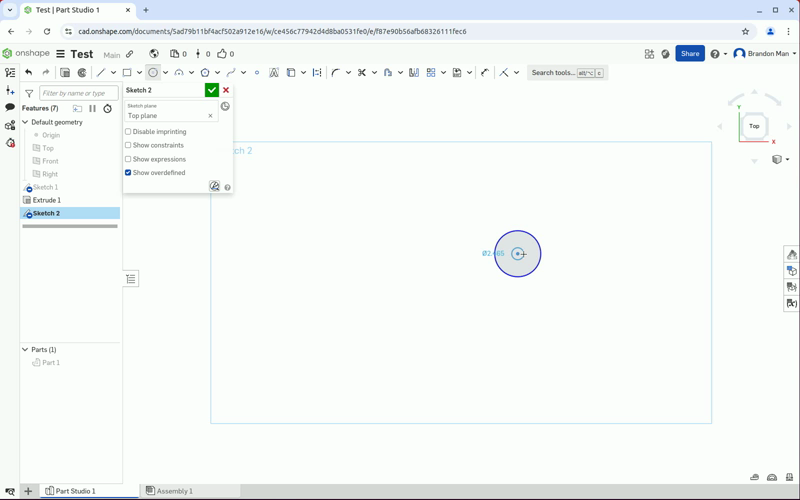
mouse_move(518, 234)
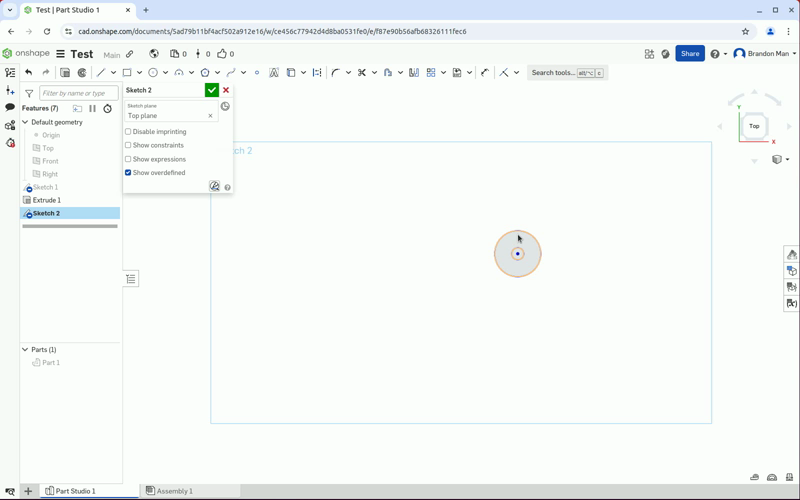
scroll(6)
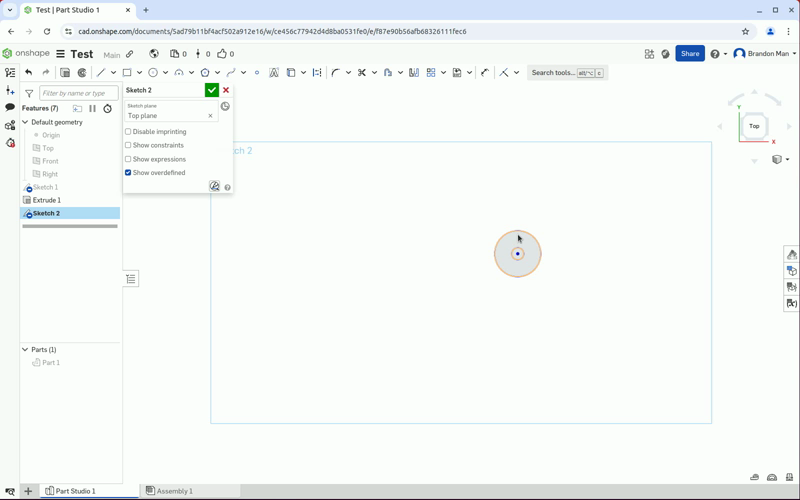
scroll(6)
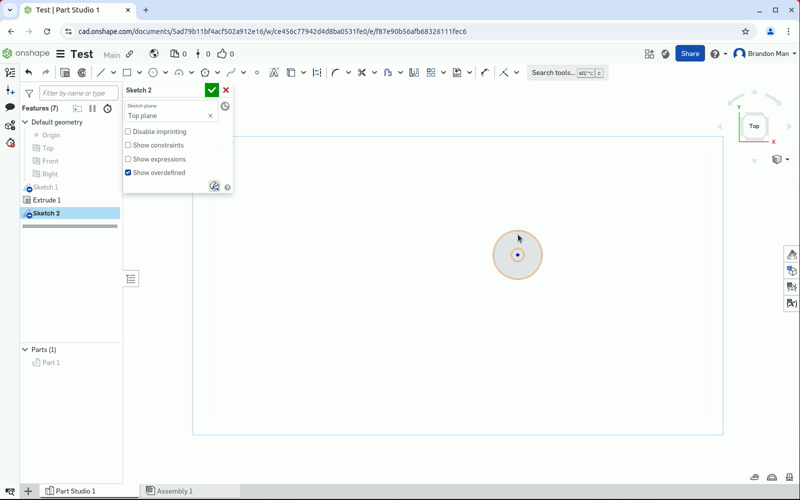
scroll(6)
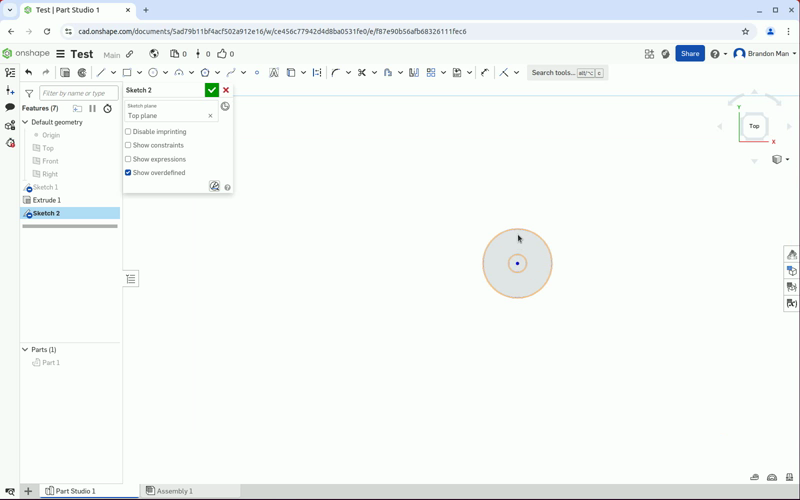
scroll(6)
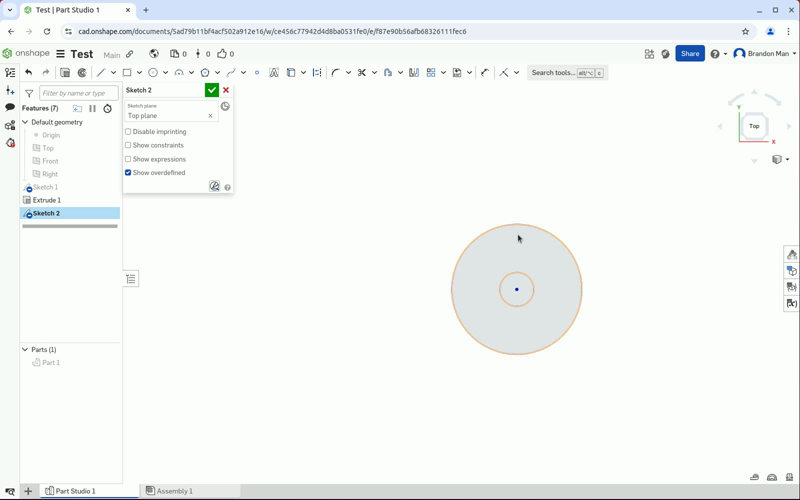
scroll(6)
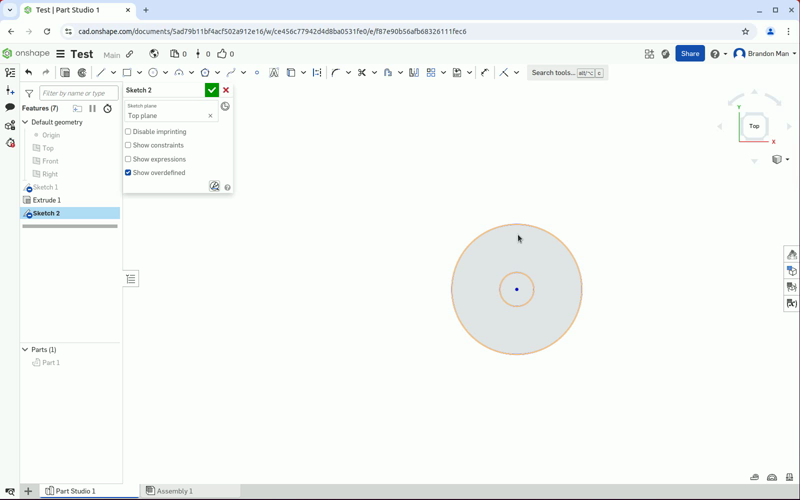
scroll(6)
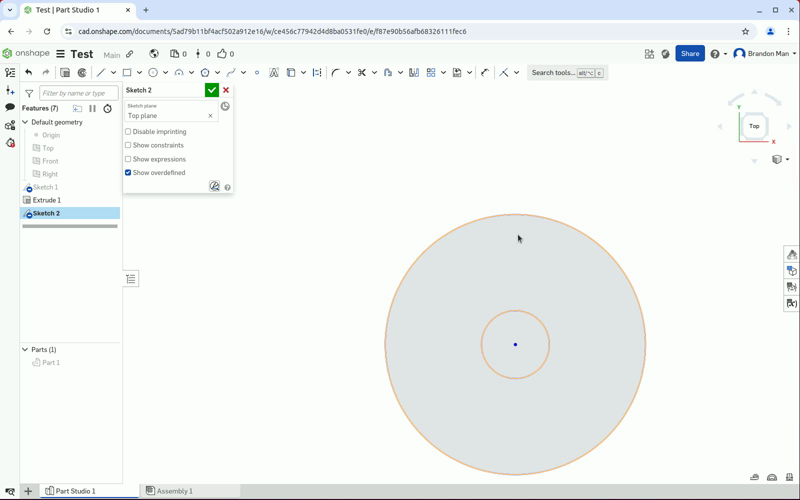
scroll(6)
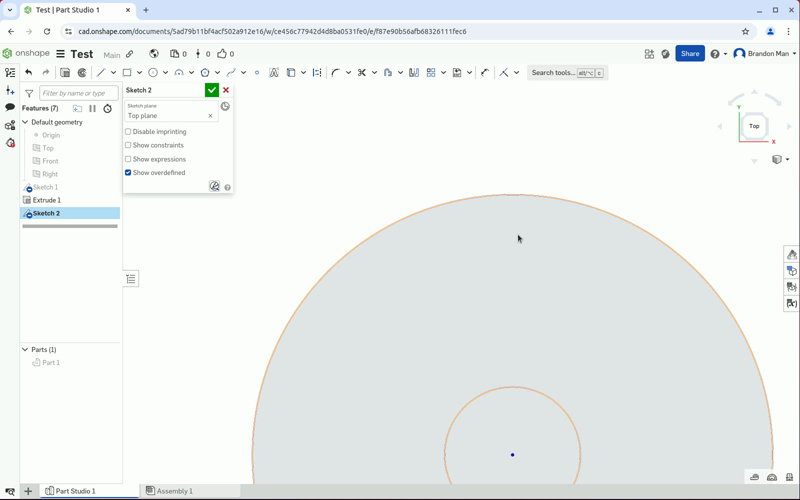
click(518, 234)
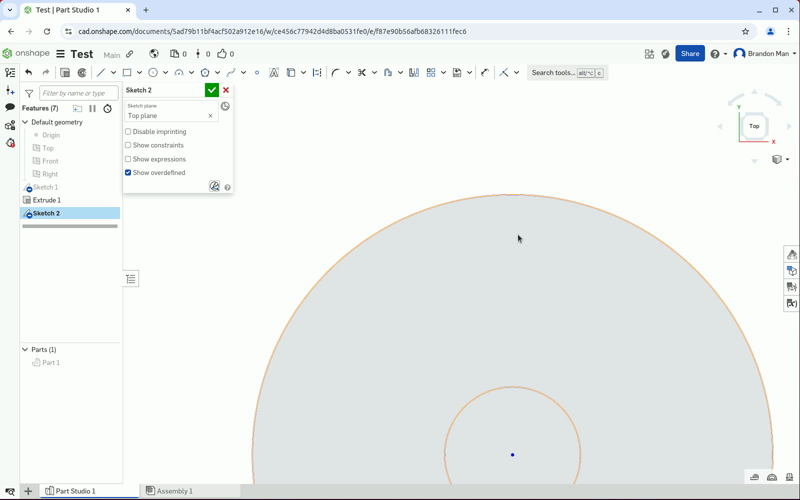
scroll(-6)
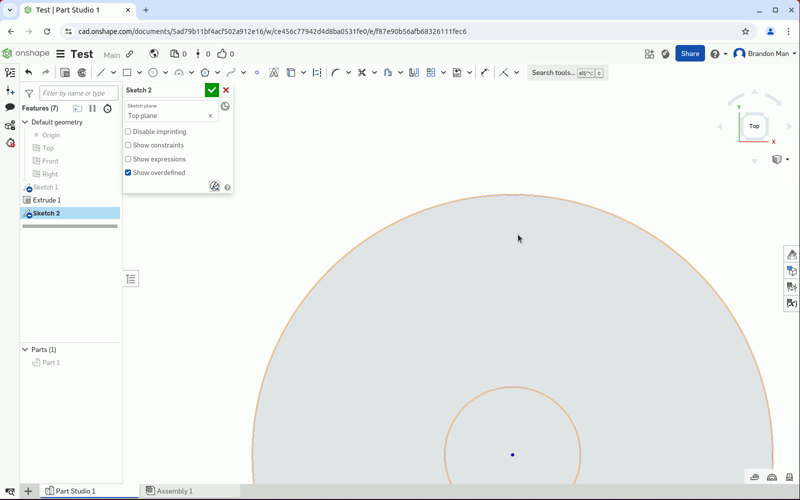
scroll(-6)
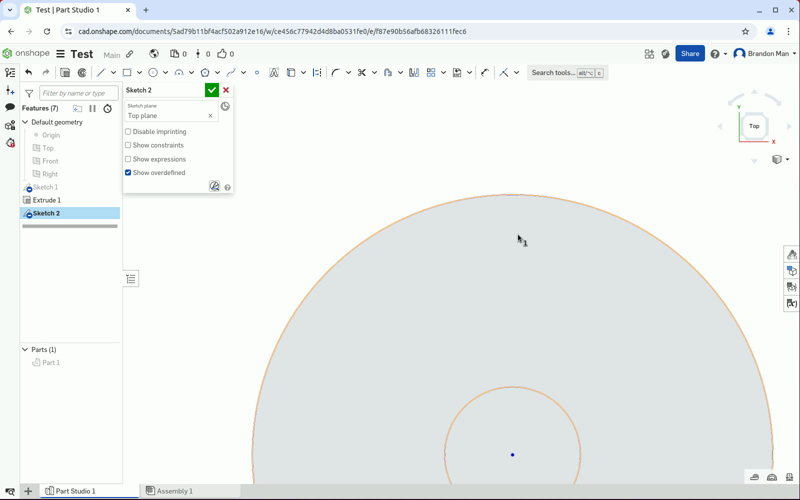
scroll(-6)
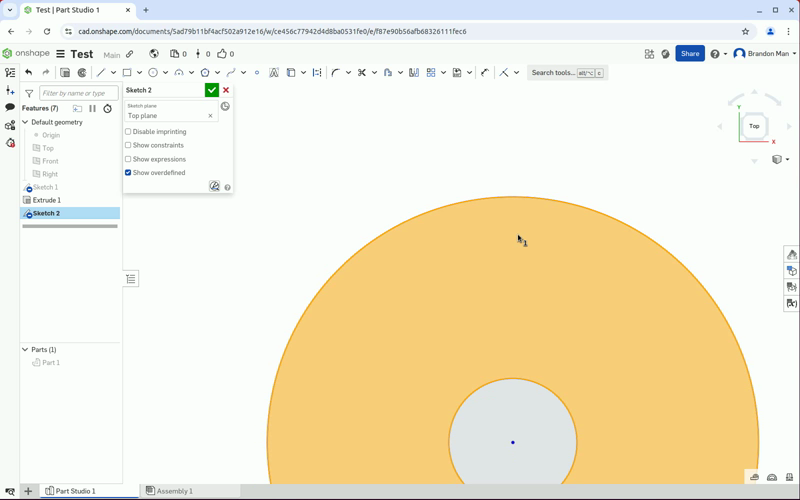
scroll(-6)
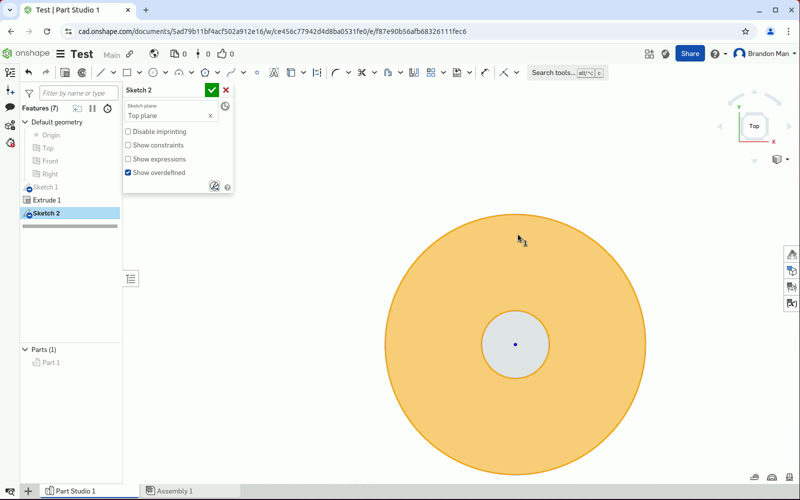
scroll(-6)
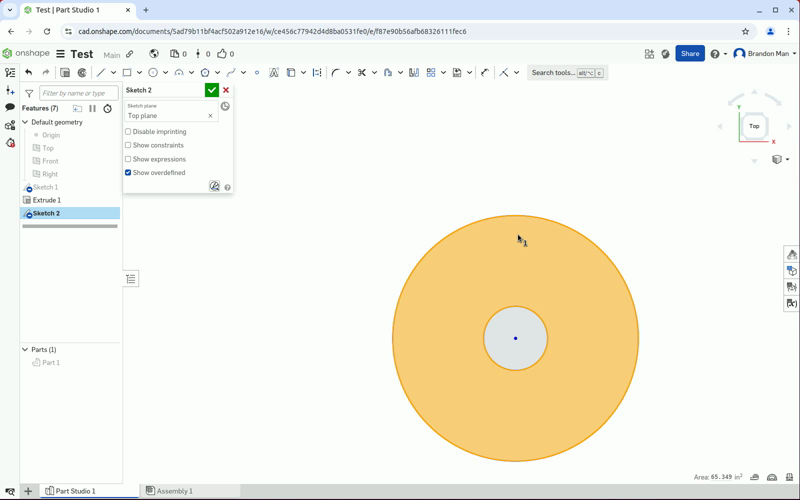
scroll(-6)
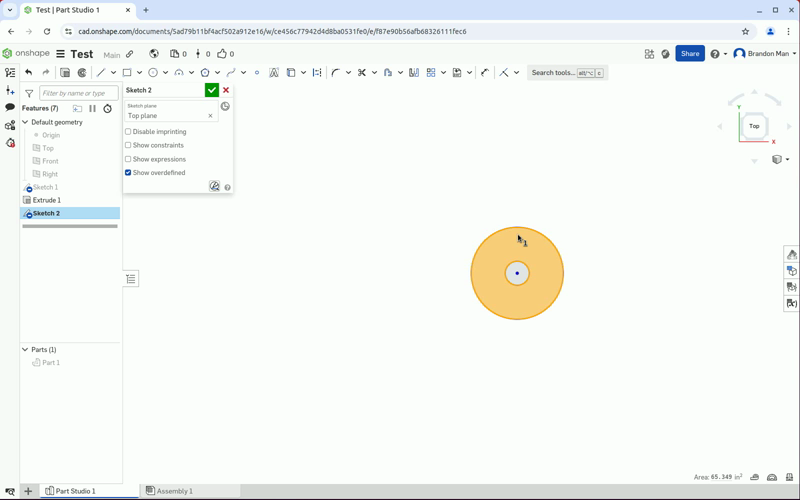
scroll(-6)
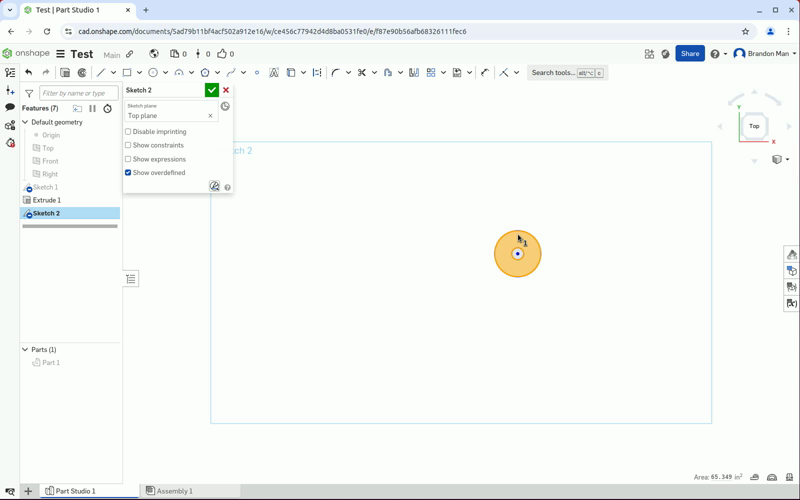
mouse_move(73, 352)
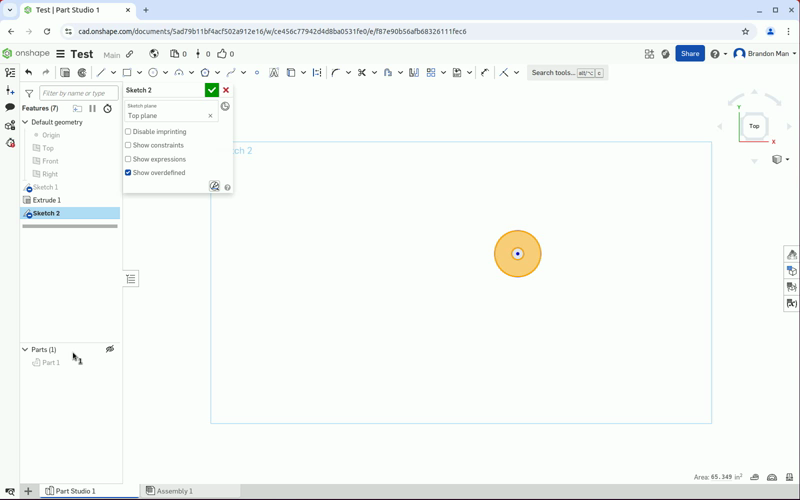
key(shift+y)
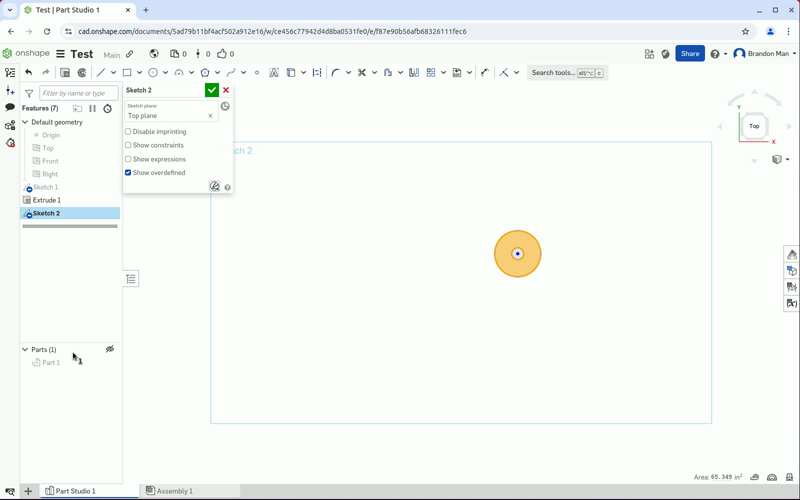
key(shift+e)
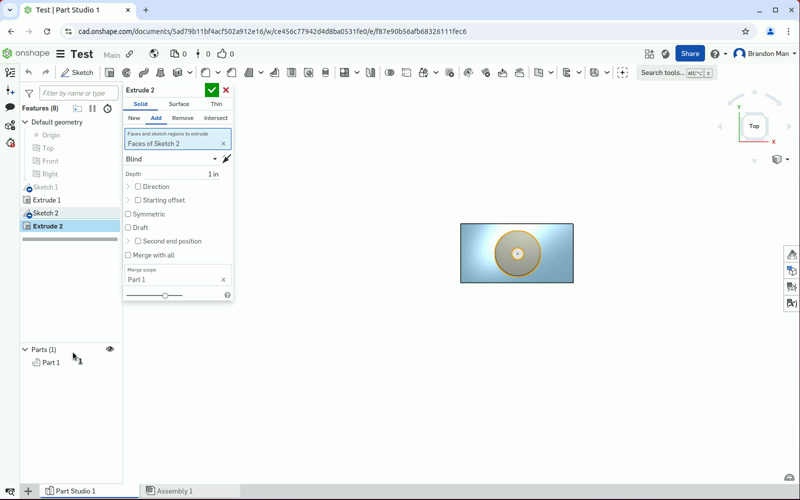
mouse_move(143, 106)
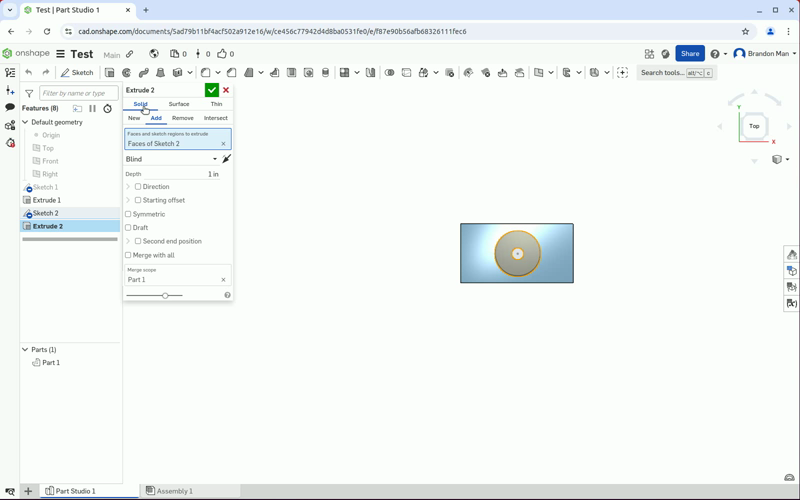
click(143, 106)
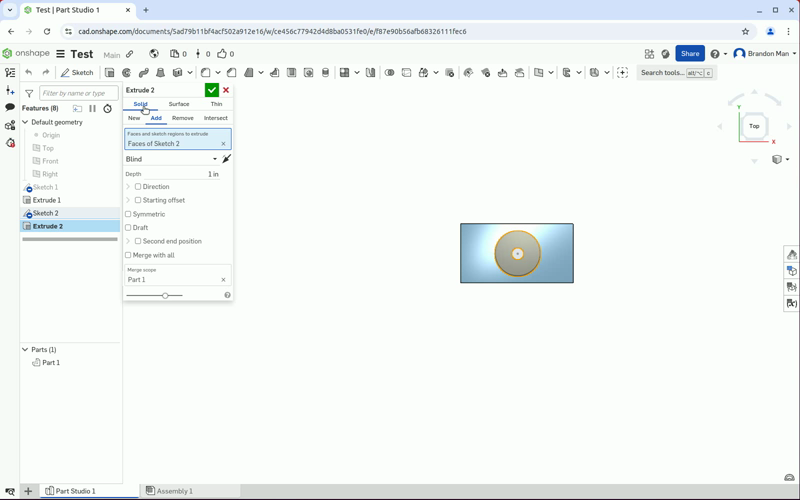
mouse_move(137, 120)
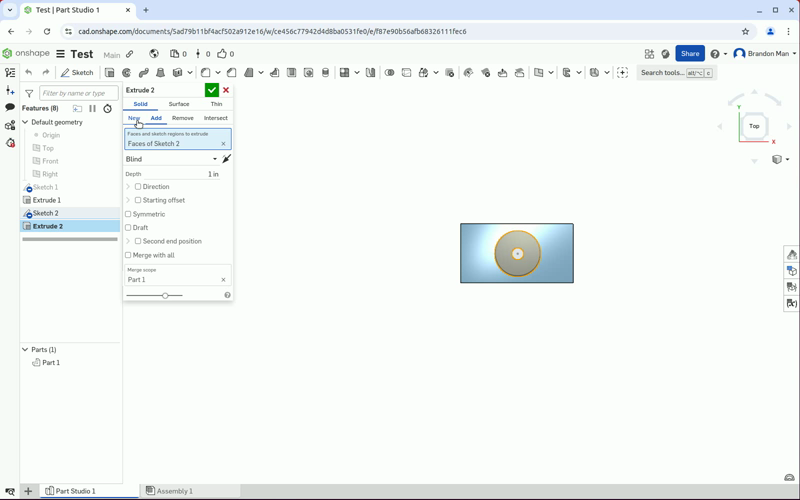
click(137, 120)
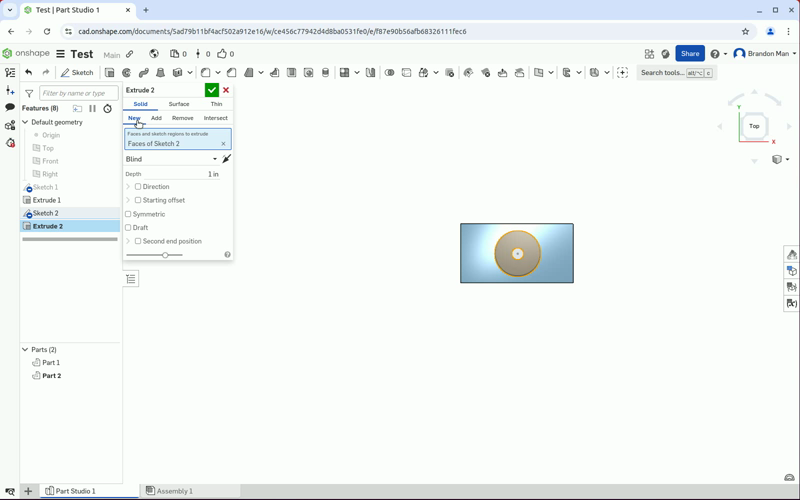
key(tab, 4)
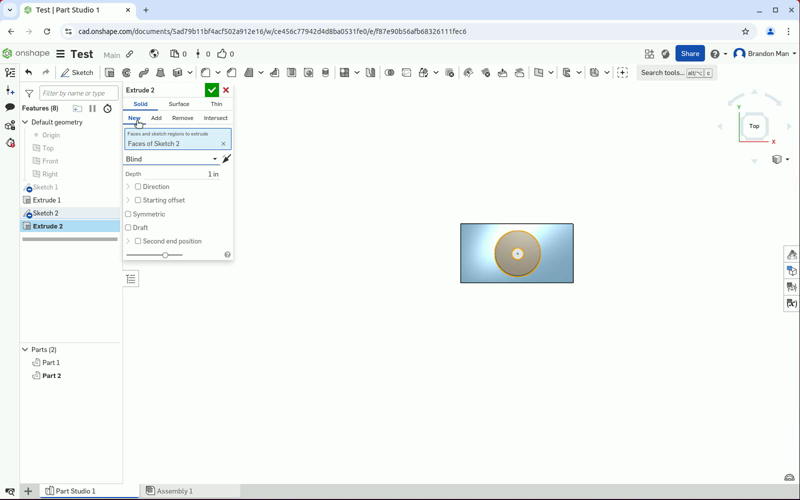
text(1.444)
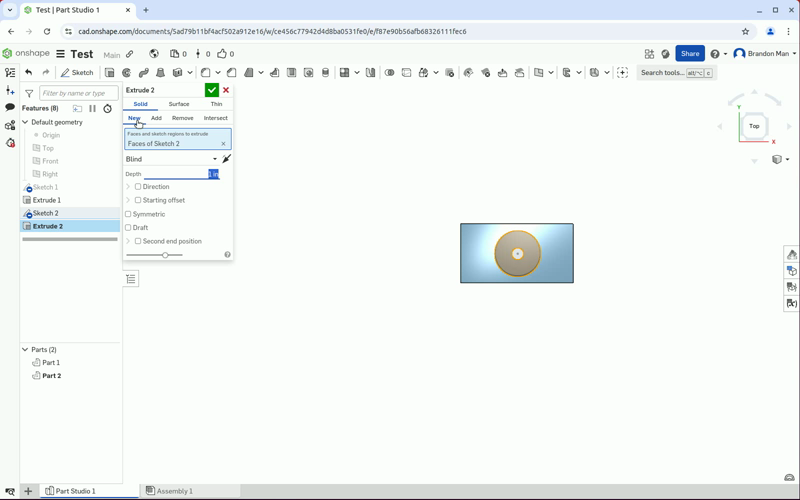
key(enter)
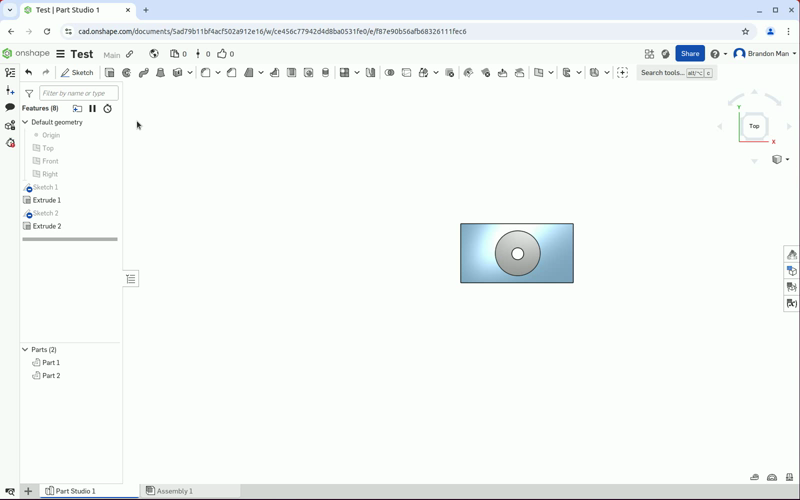
key(shift+h)
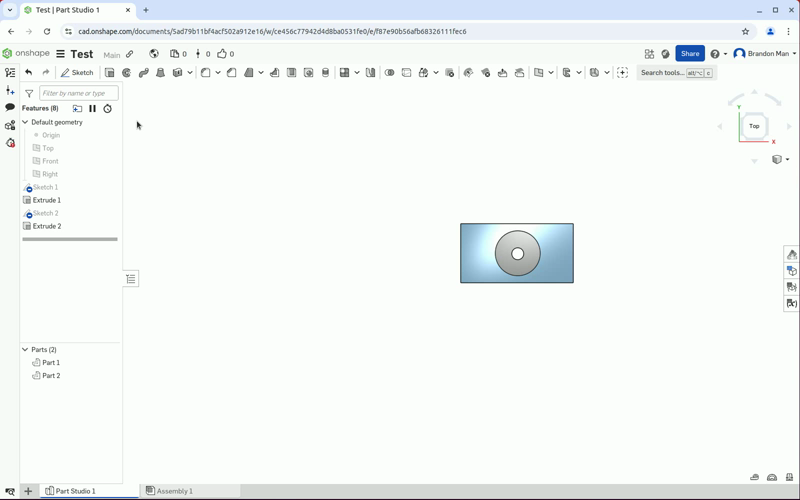
key(shift+h)
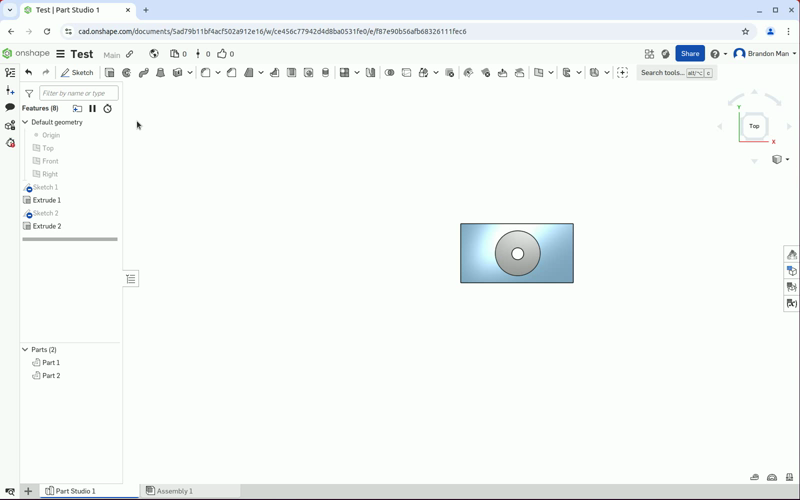
key(shift+7)
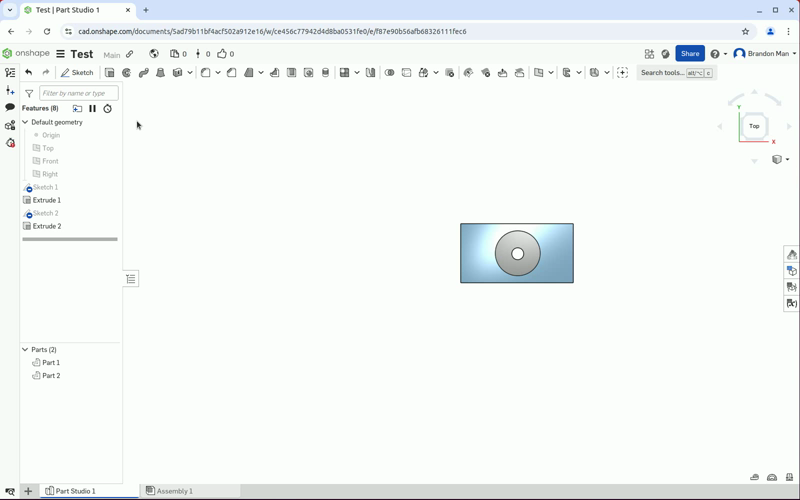
key(up, 3)
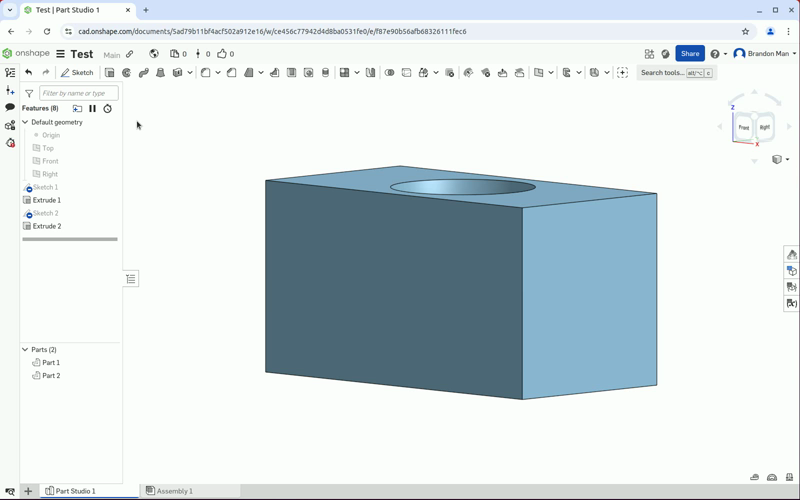
key(left, 3)
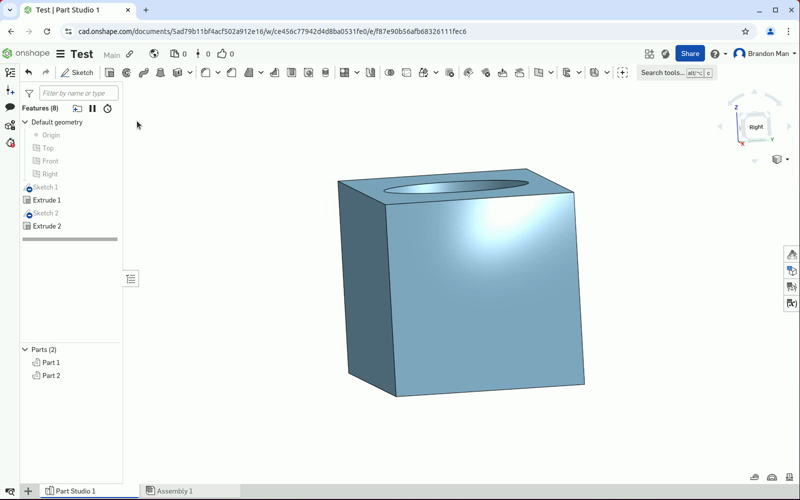
key(right, 3)
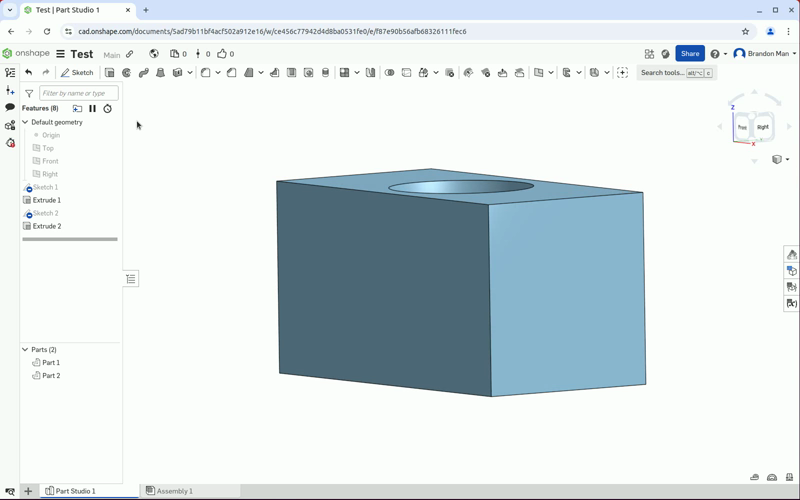
key(down, 3)
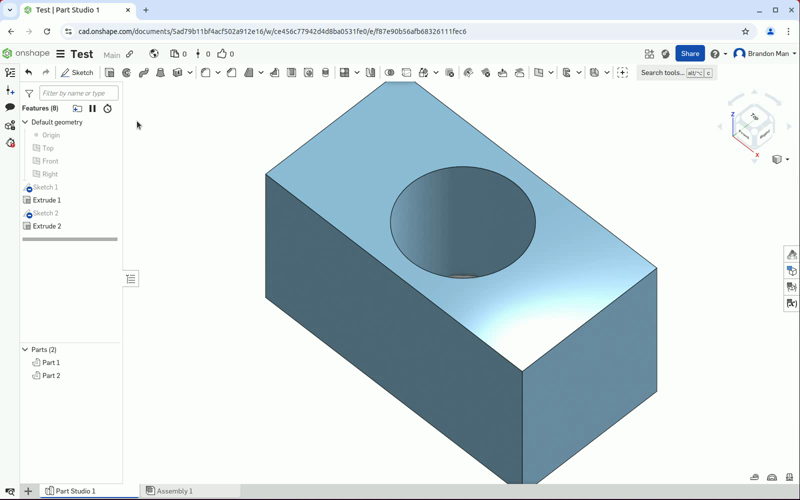
mouse_move(73, 189)
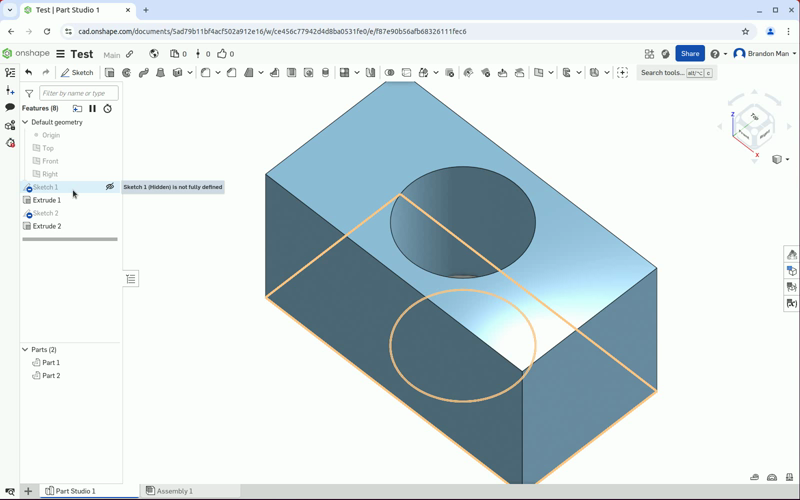
click(73, 189)